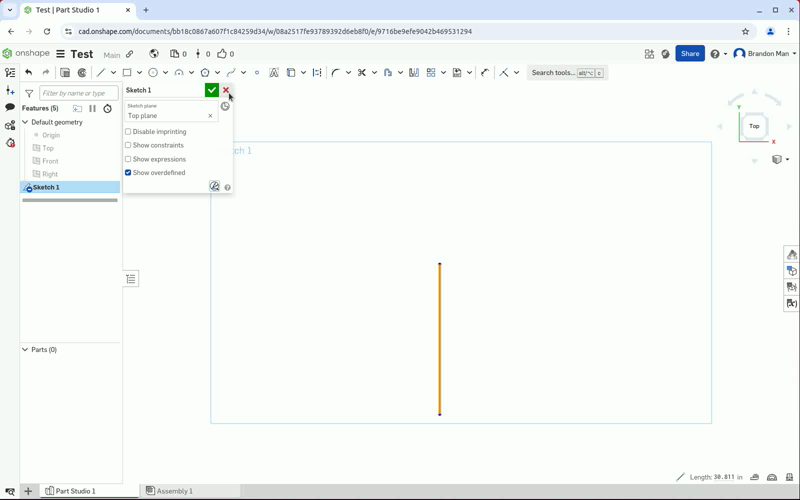
key(shift+h)
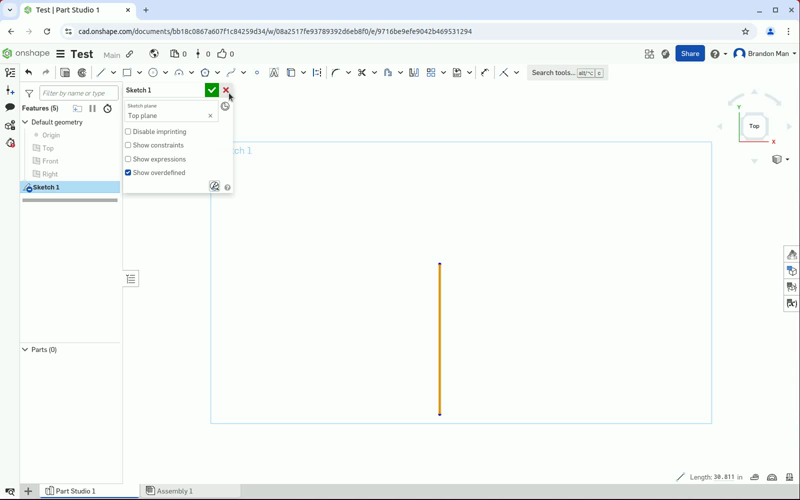
key(shift+s)
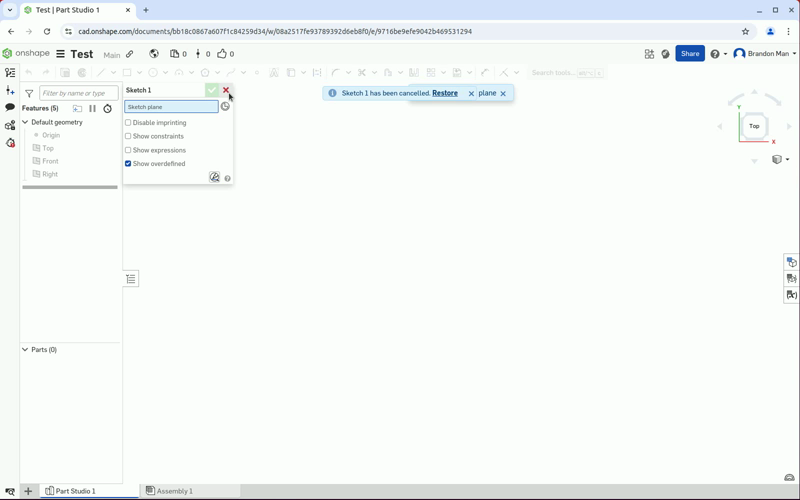
mouse_move(73, 150)
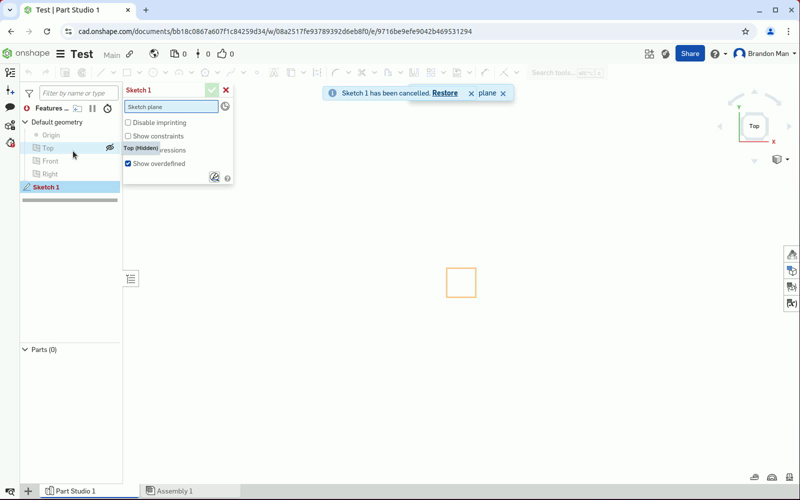
click(73, 150)
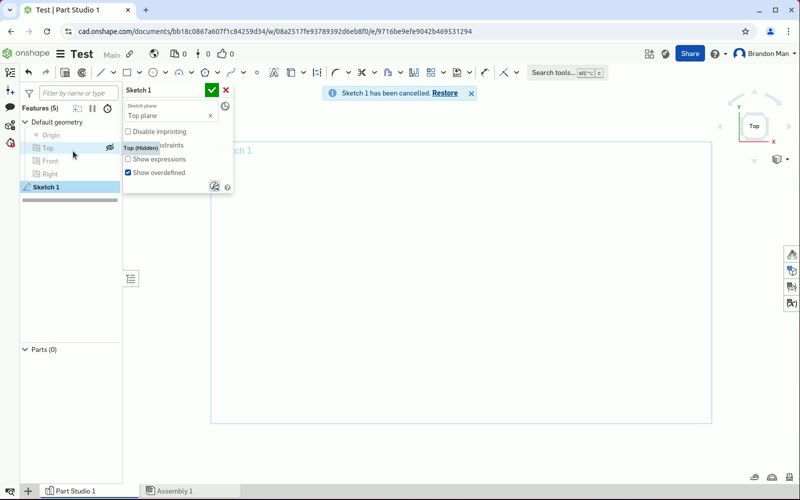
mouse_move(73, 352)
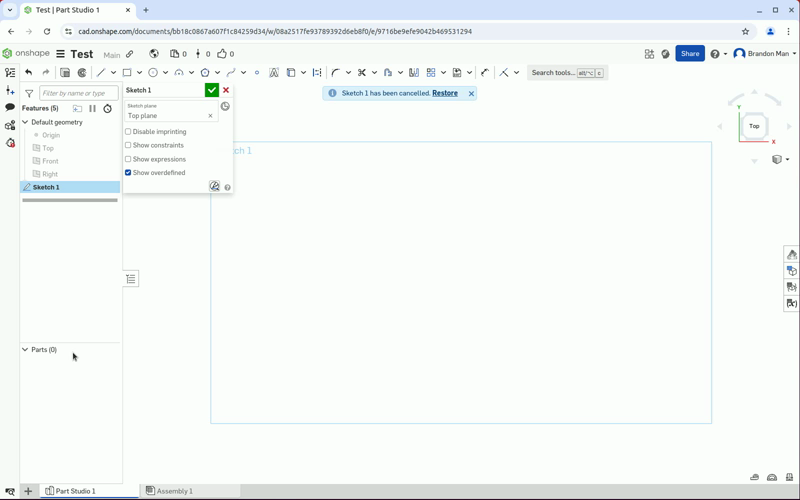
key(y)
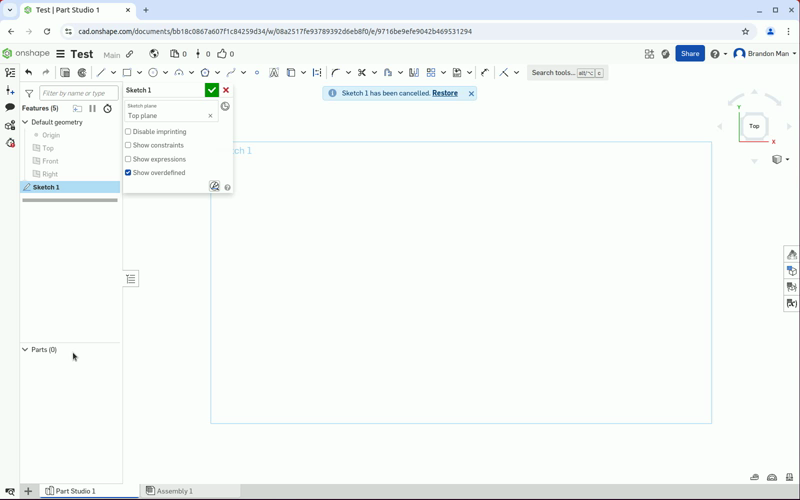
key(l)
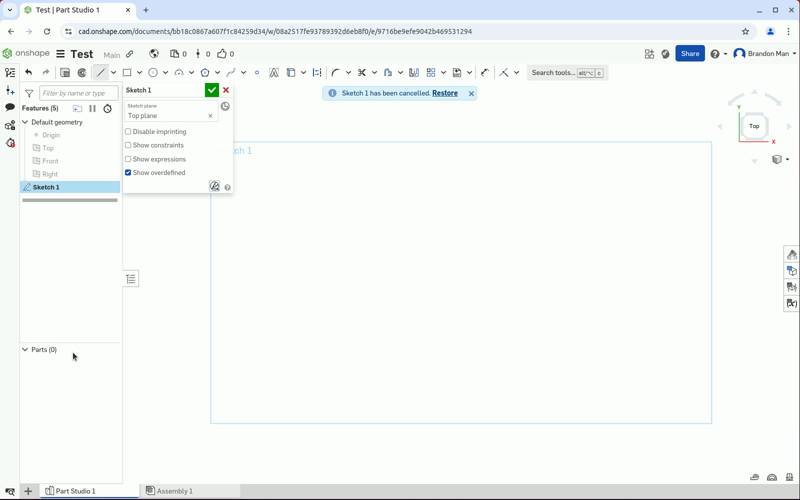
key_down(shift)
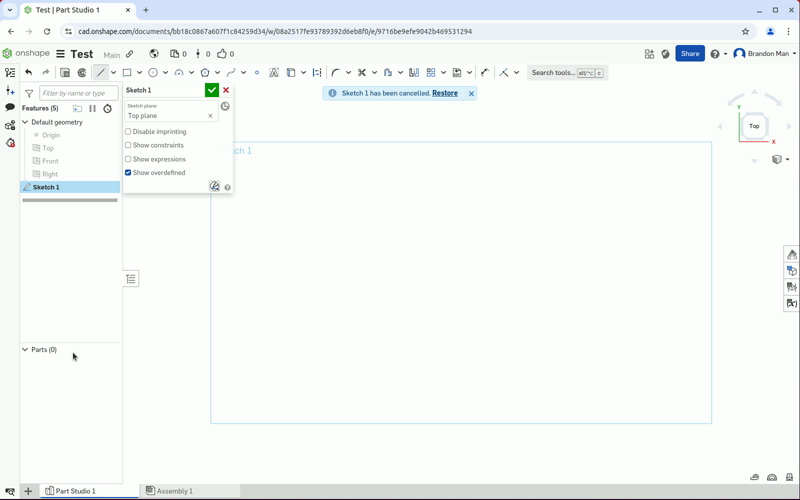
mouse_move(348, 395)
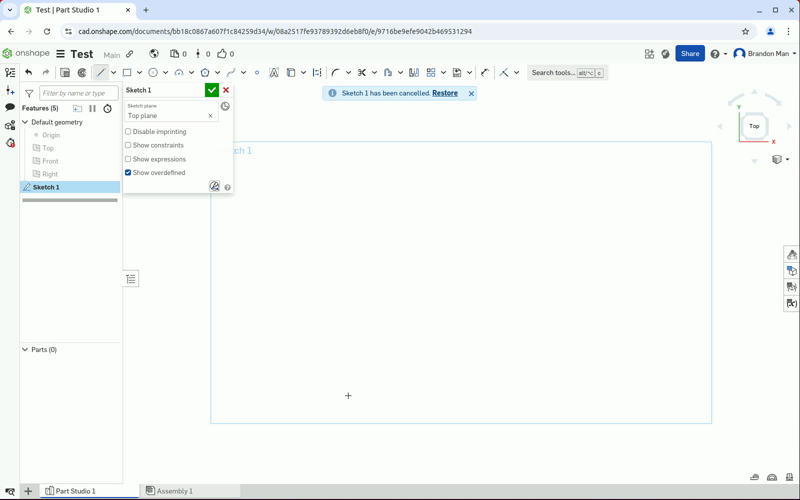
click(348, 395)
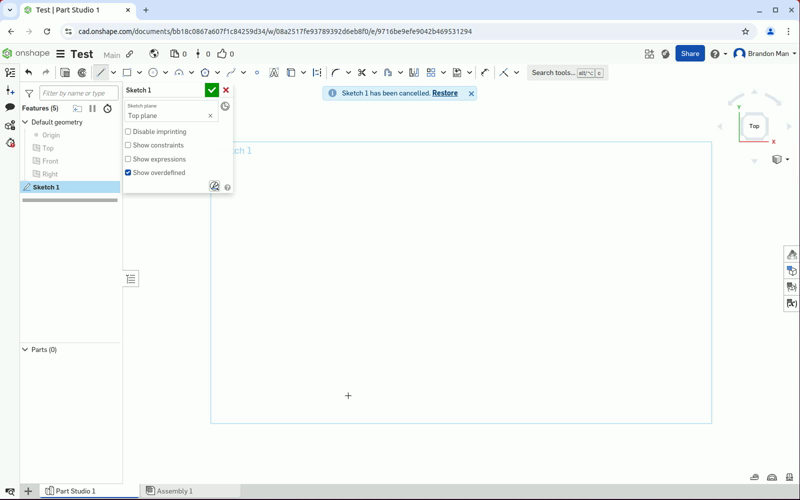
key_up(shift)
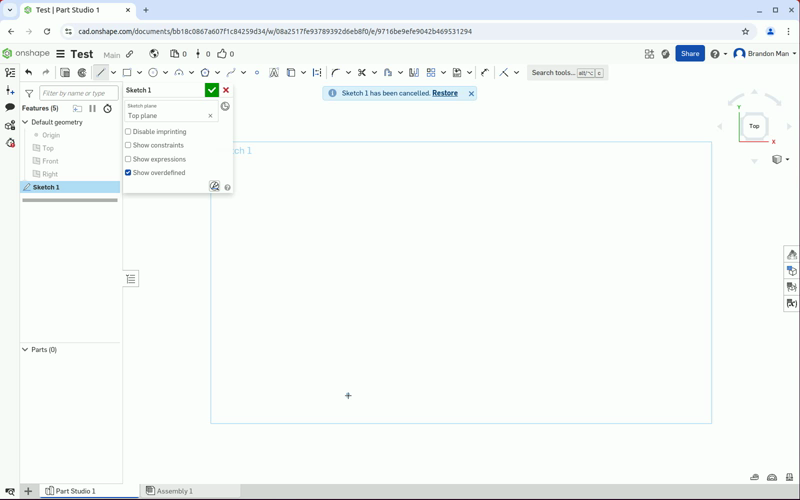
key_down(shift)
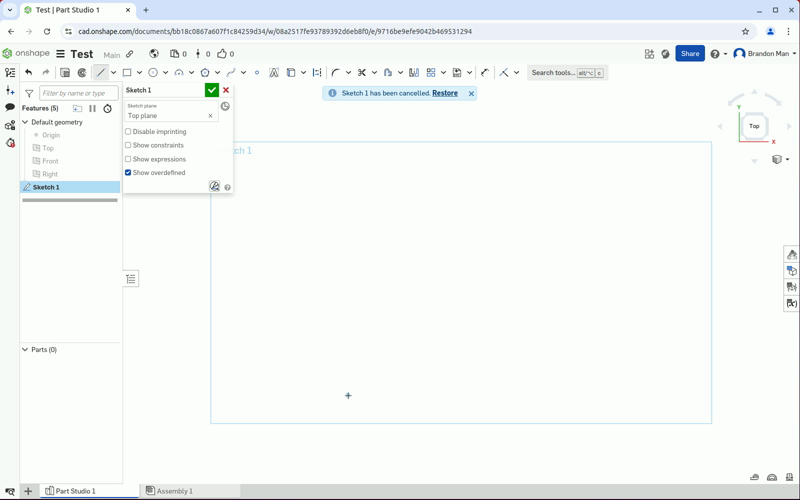
mouse_move(572, 395)
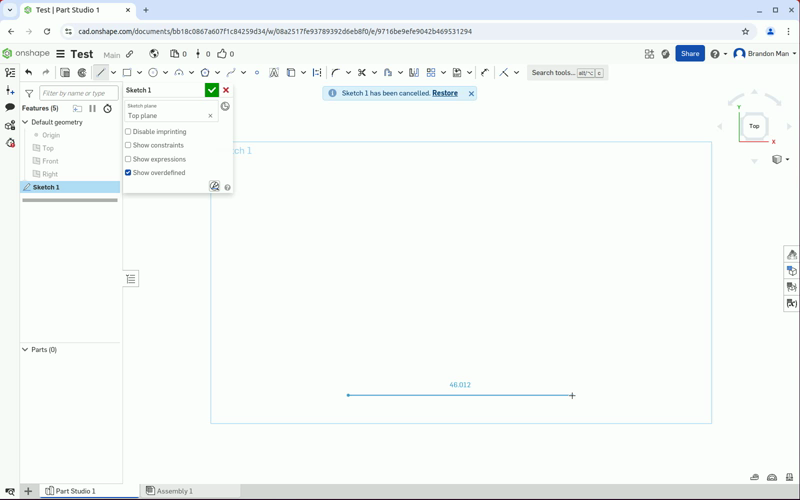
click(572, 395)
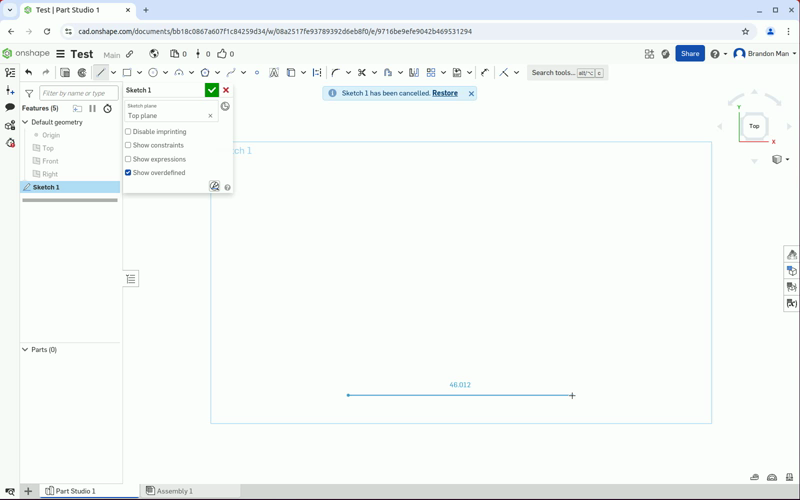
key_up(shift)
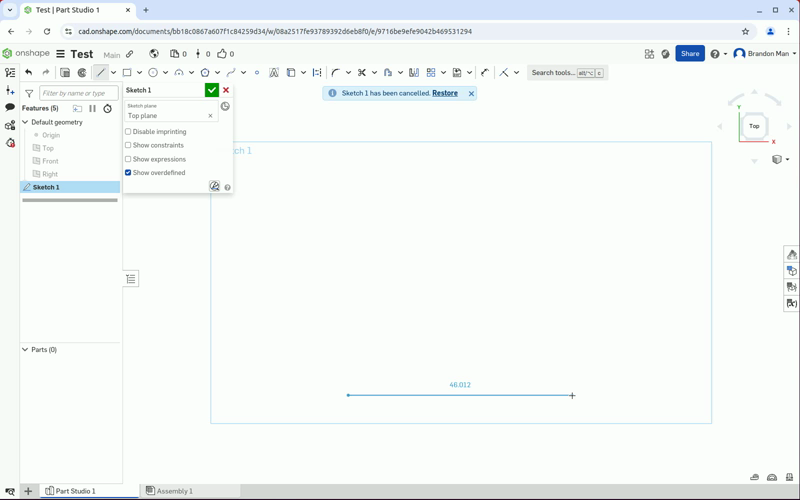
key_down(shift)
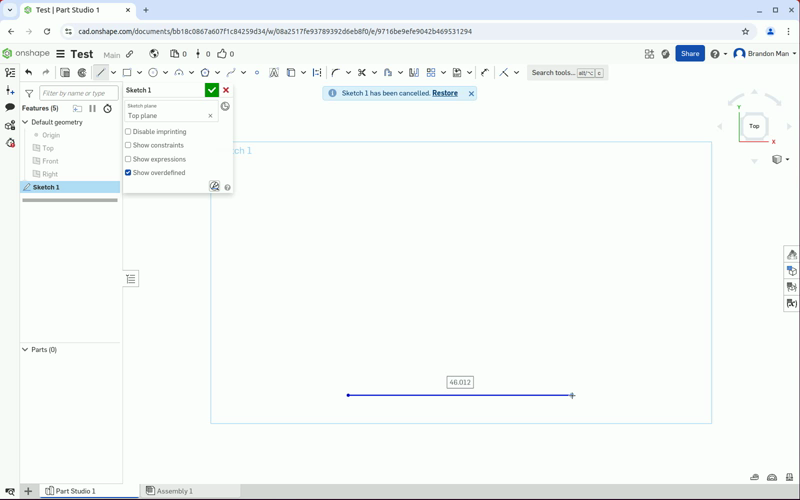
mouse_move(572, 171)
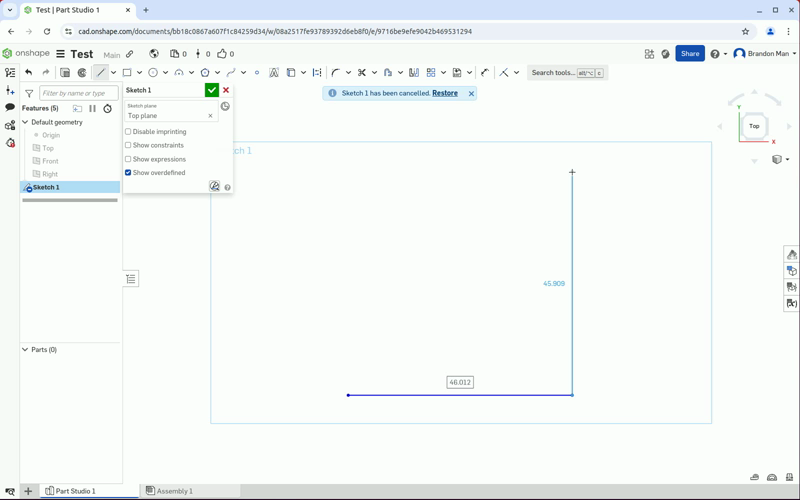
click(572, 171)
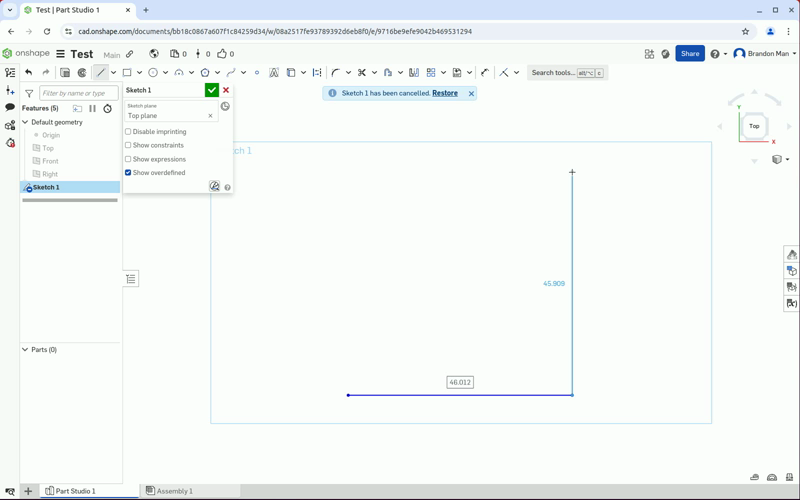
key_up(shift)
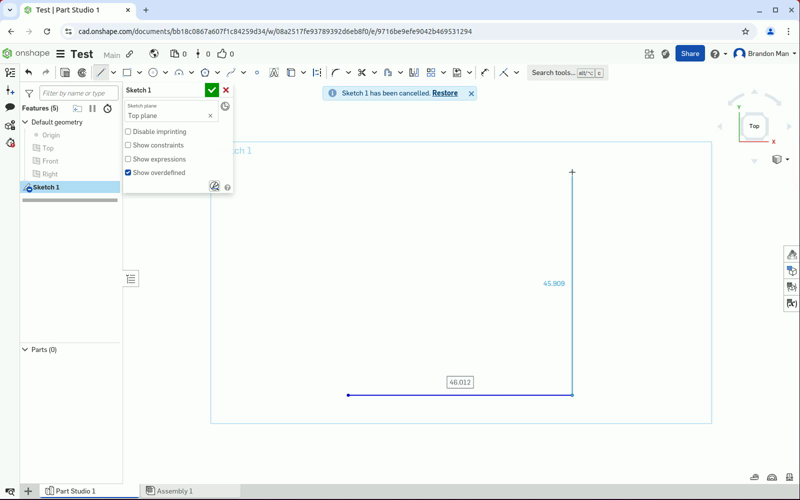
key_down(shift)
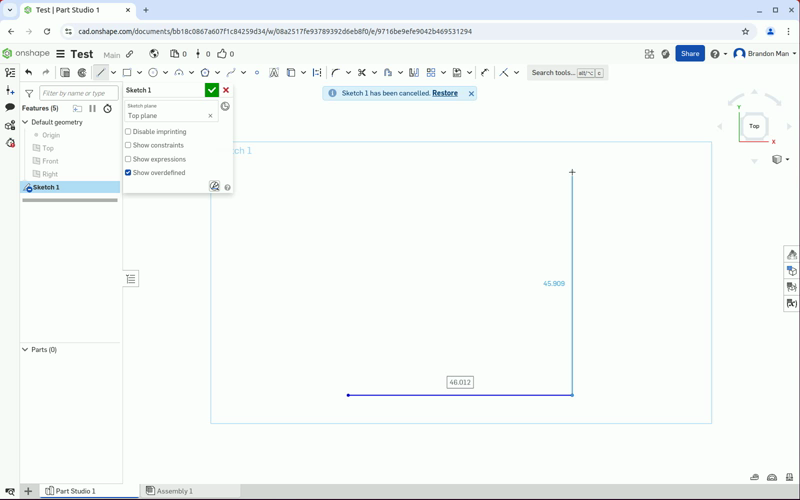
mouse_move(348, 171)
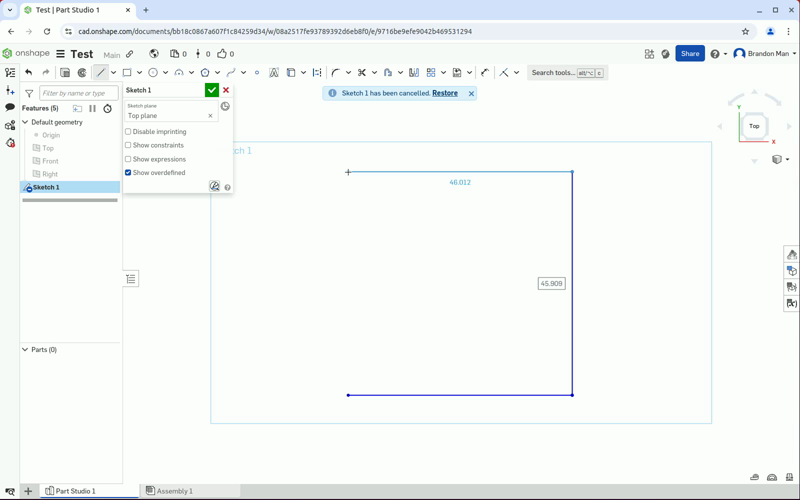
click(348, 171)
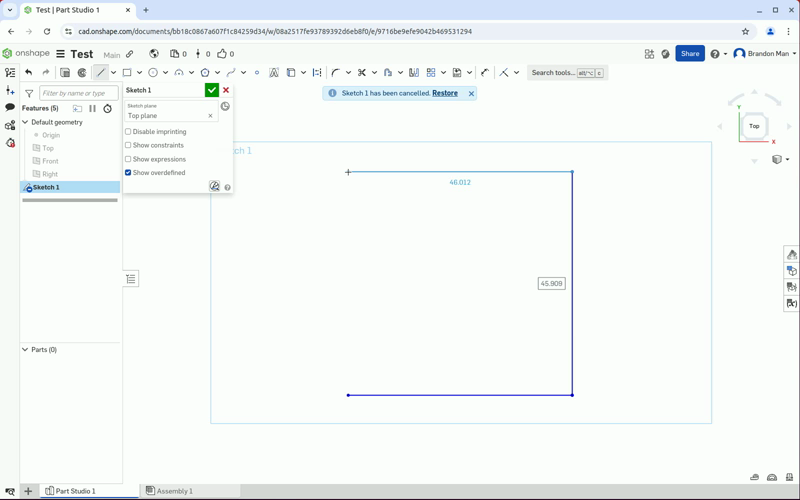
key_up(shift)
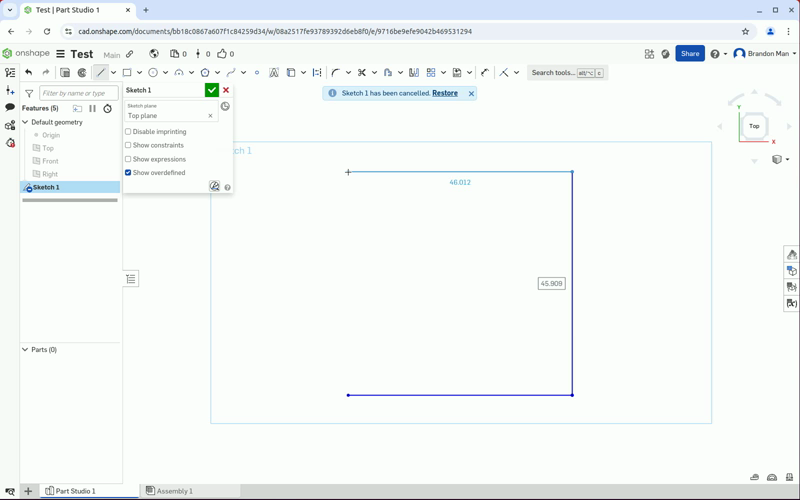
key_down(shift)
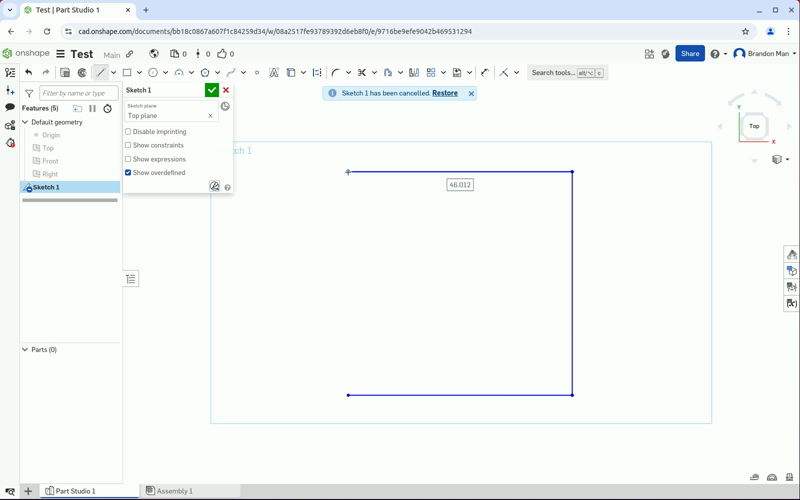
mouse_move(348, 395)
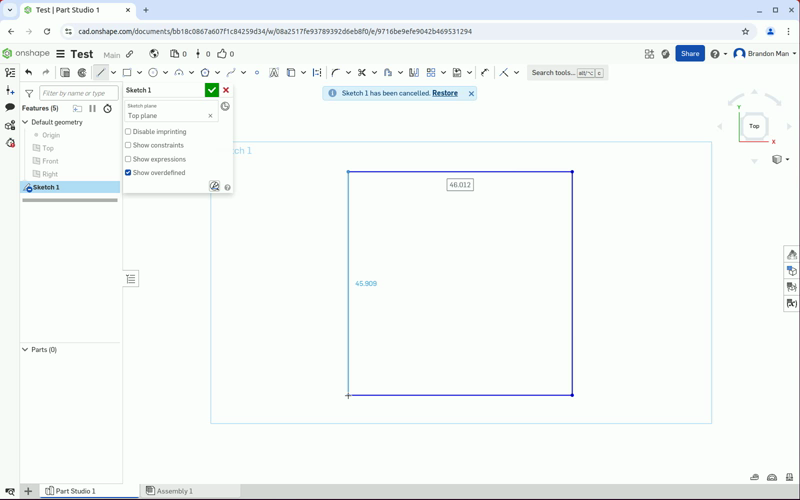
key_up(shift)
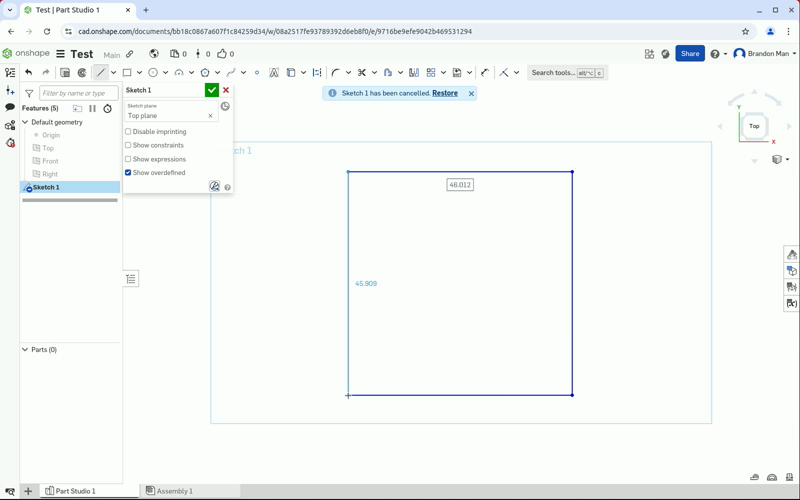
click(348, 395)
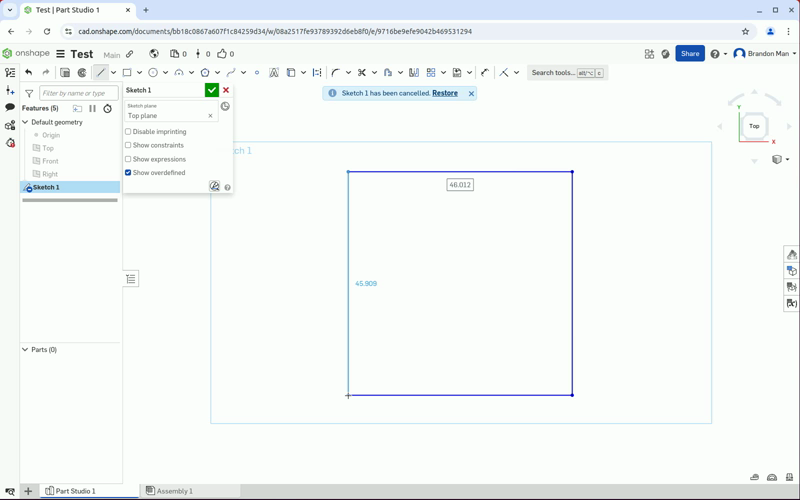
key(esc)
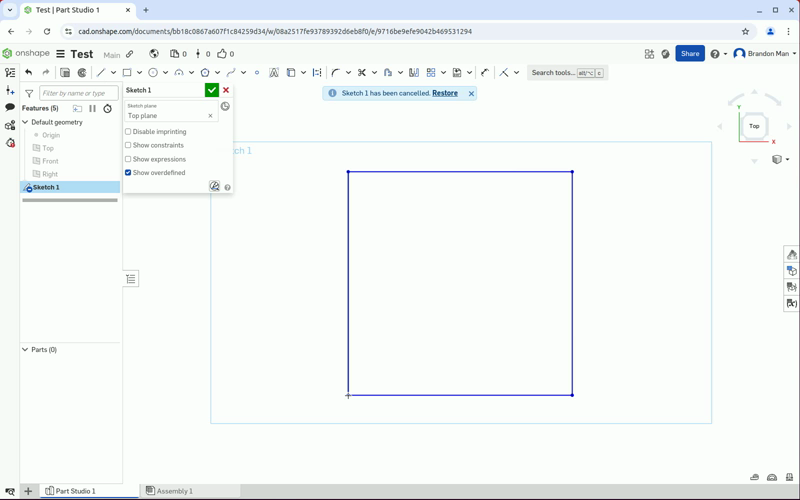
mouse_move(437, 268)
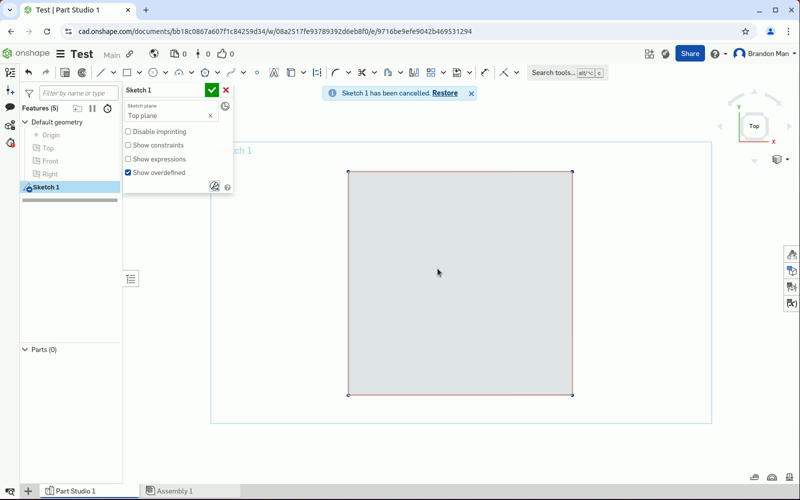
click(437, 268)
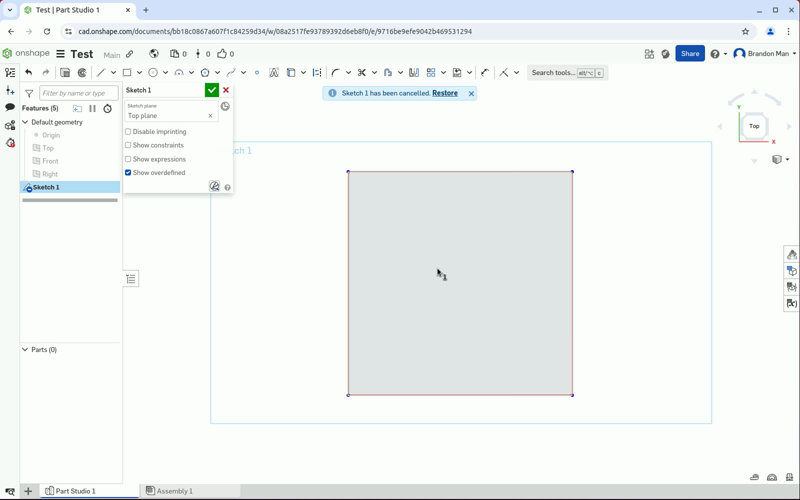
mouse_move(73, 352)
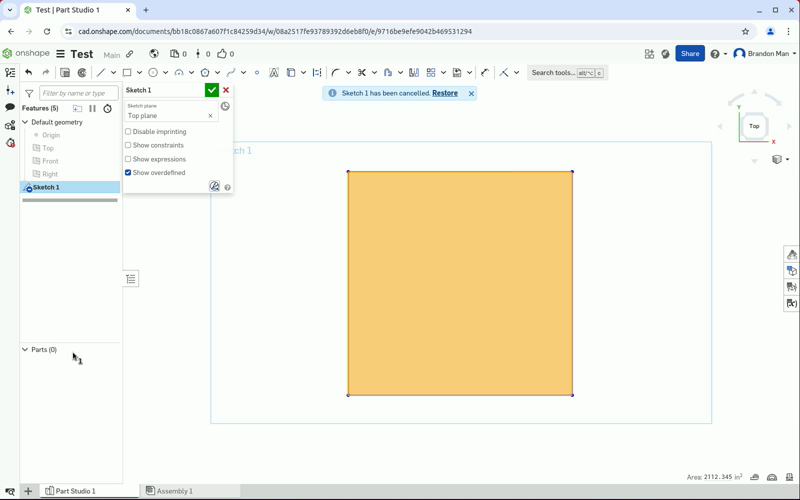
key(shift+y)
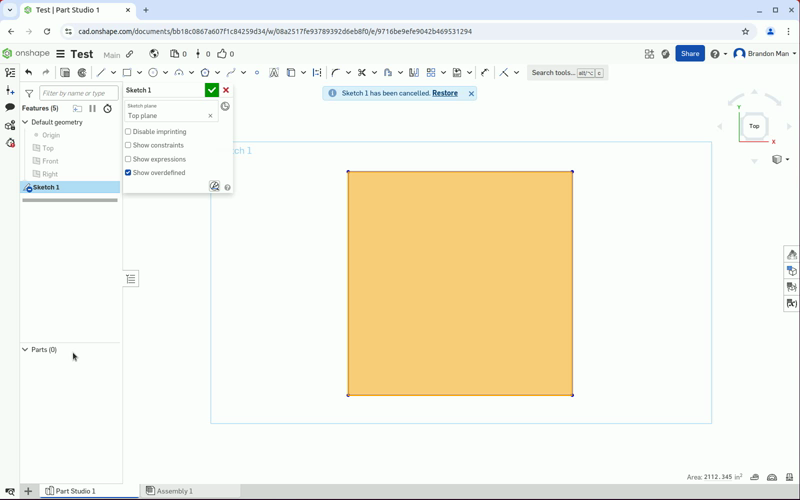
key(shift+e)
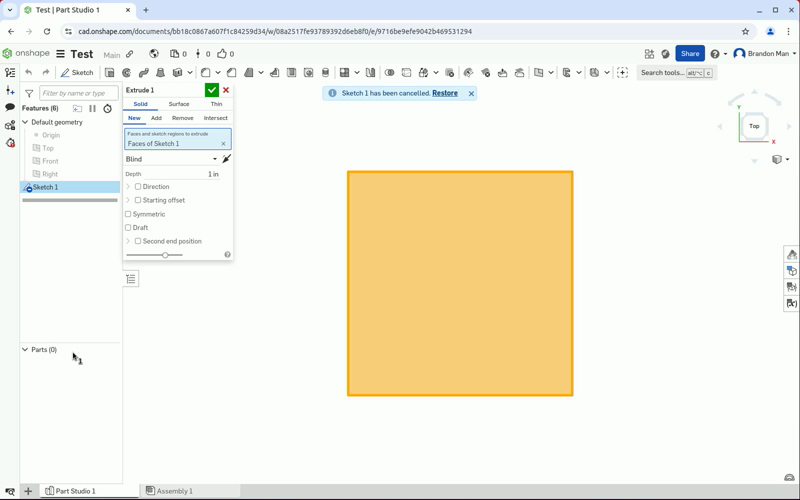
mouse_move(143, 106)
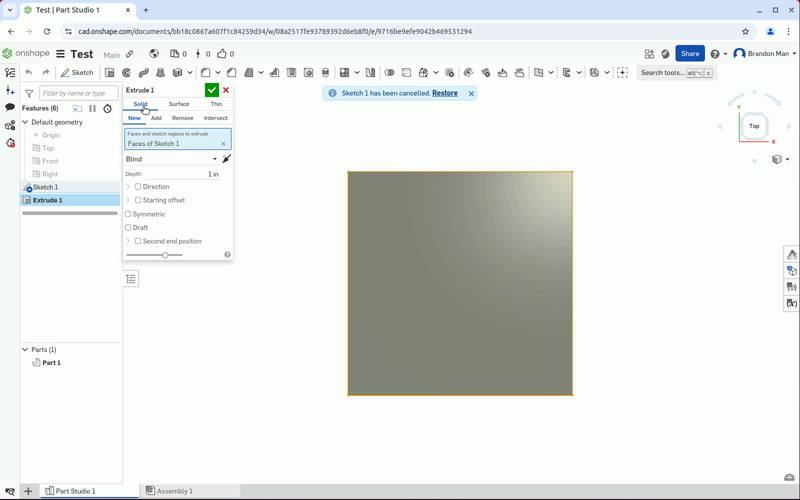
click(143, 106)
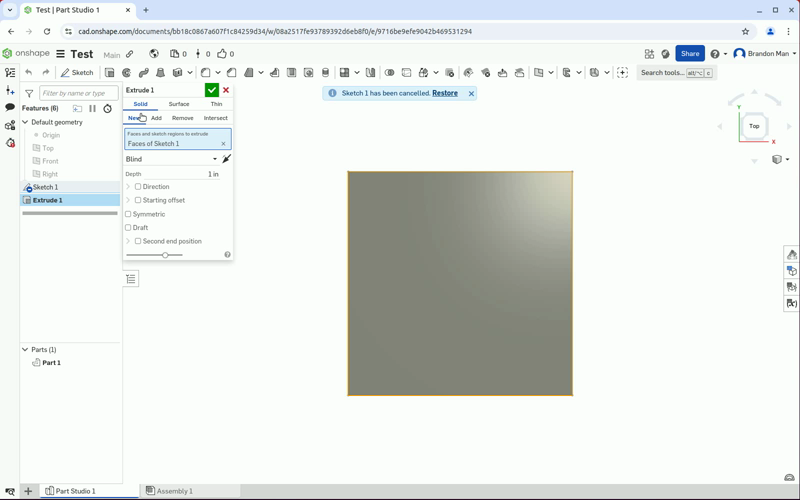
mouse_move(137, 120)
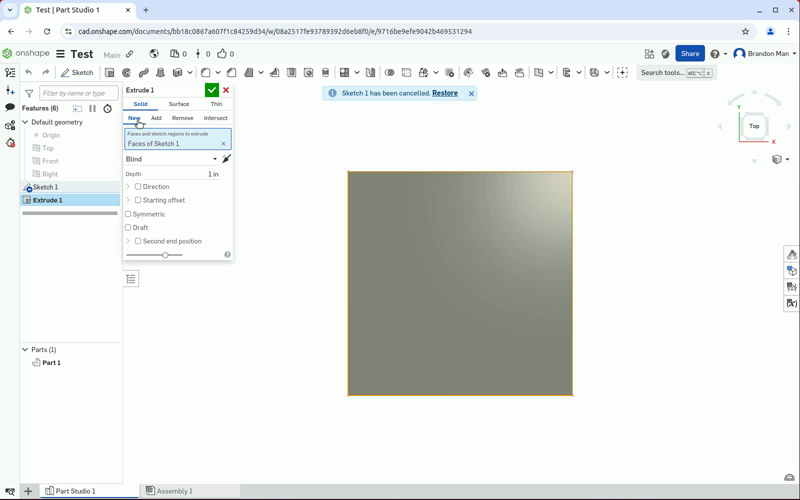
click(137, 120)
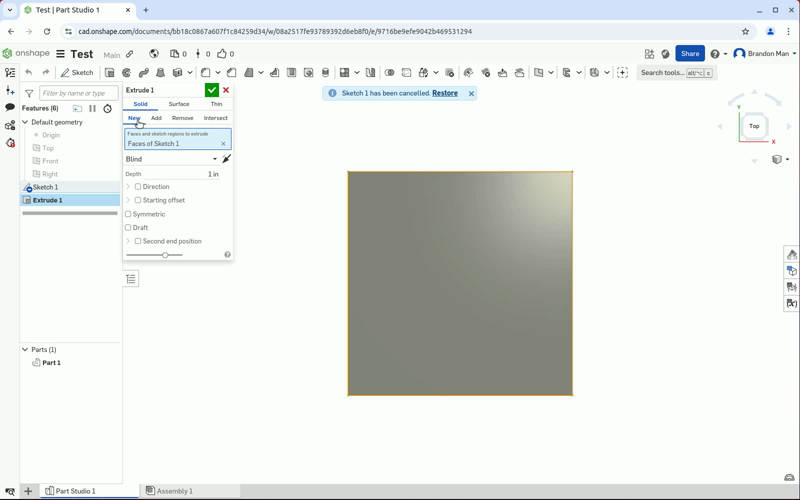
key(tab, 4)
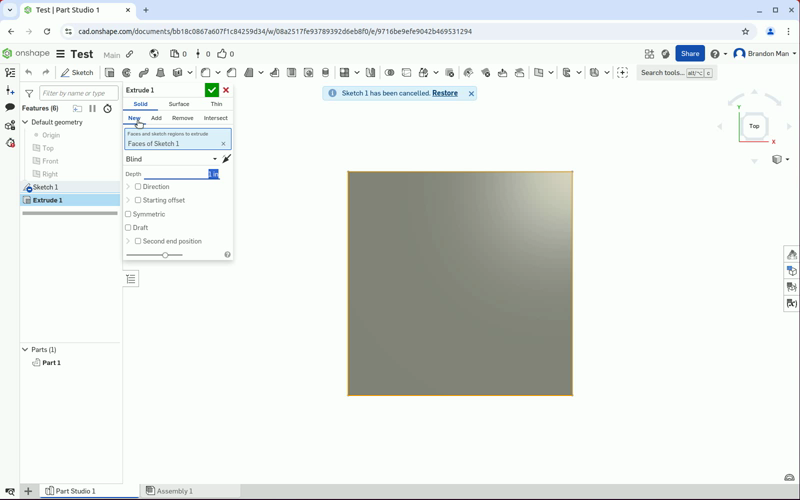
text(0.481)
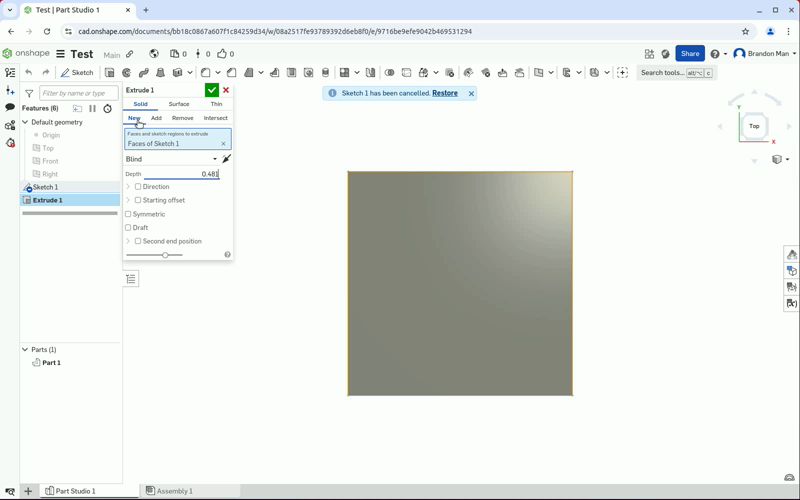
key(enter)
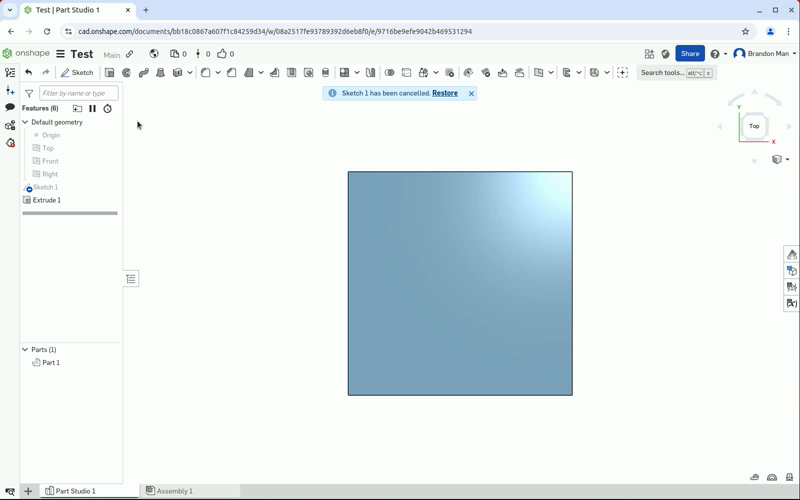
key(shift+h)
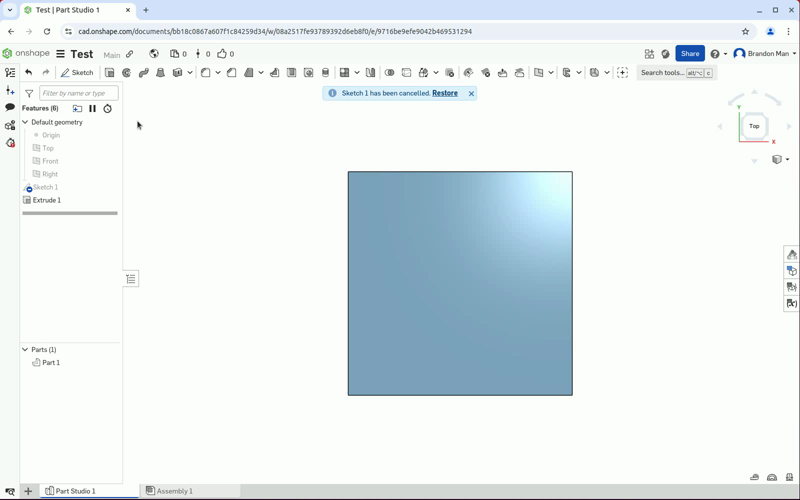
key(shift+h)
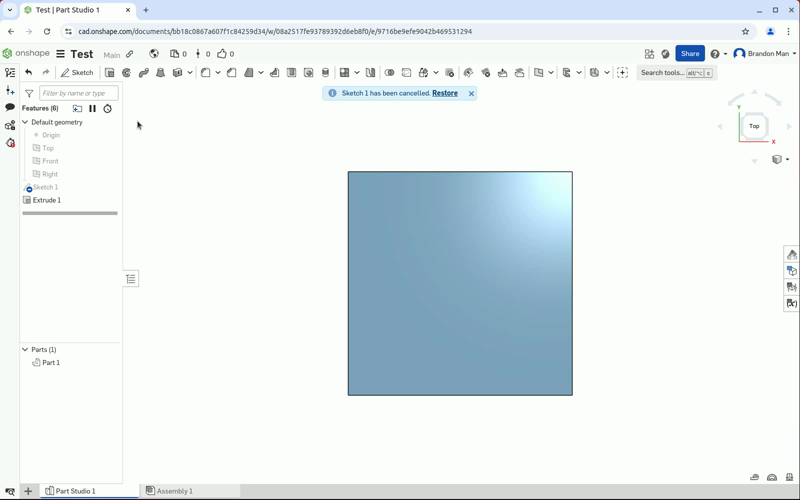
mouse_move(73, 189)
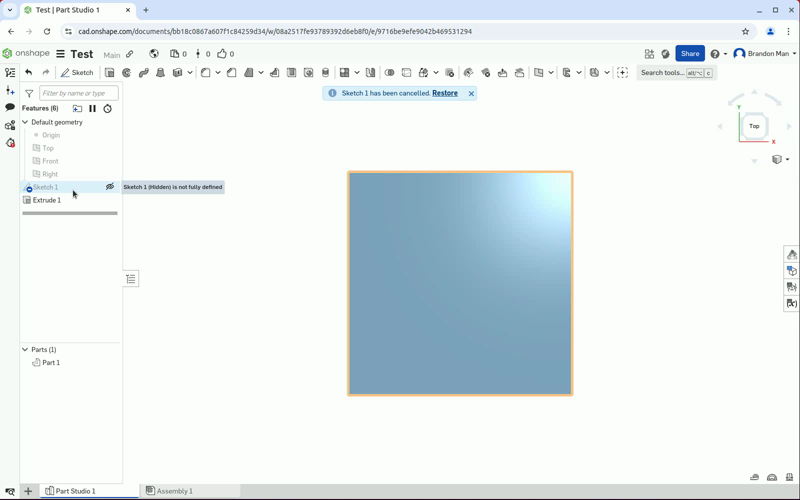
click(73, 189)
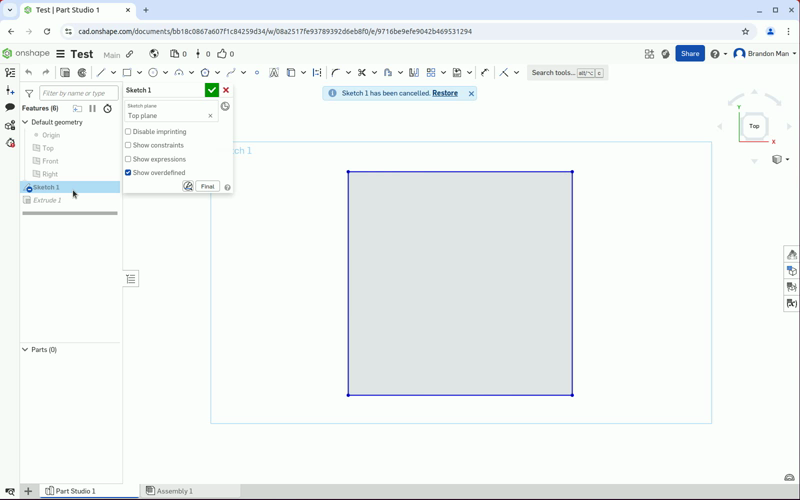
mouse_move(229, 92)
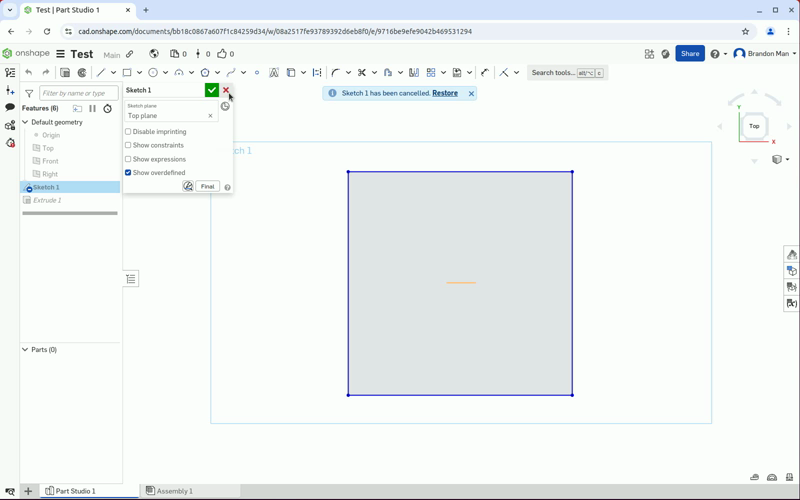
click(229, 92)
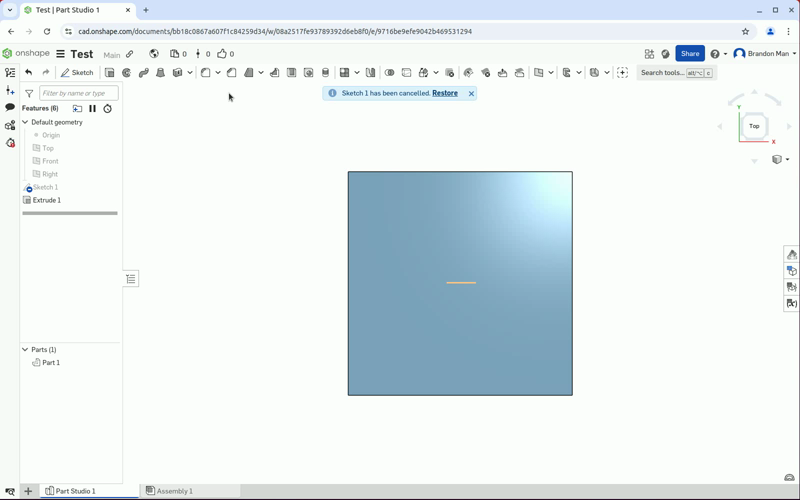
mouse_move(541, 75)
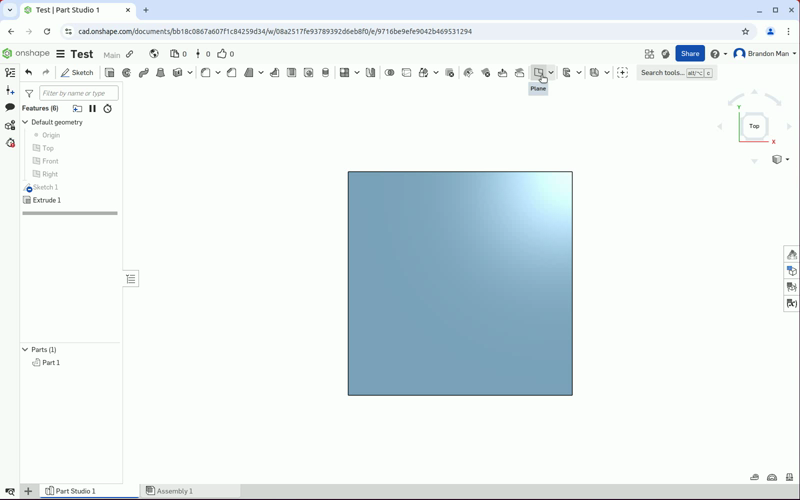
click(541, 75)
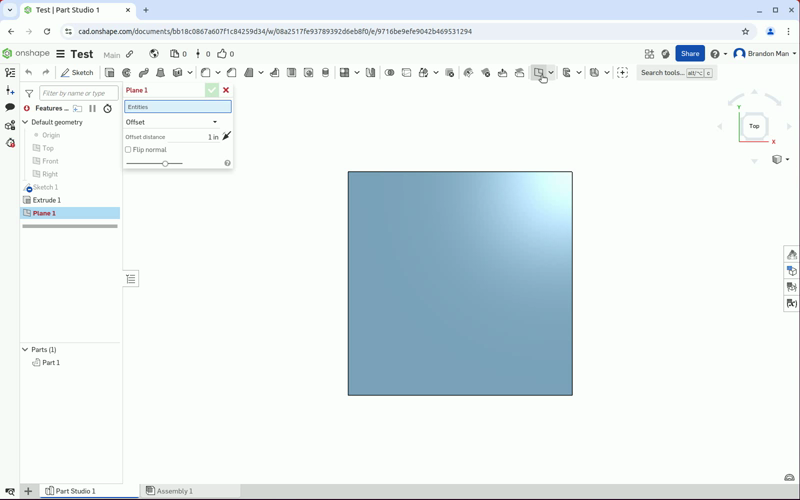
mouse_move(73, 150)
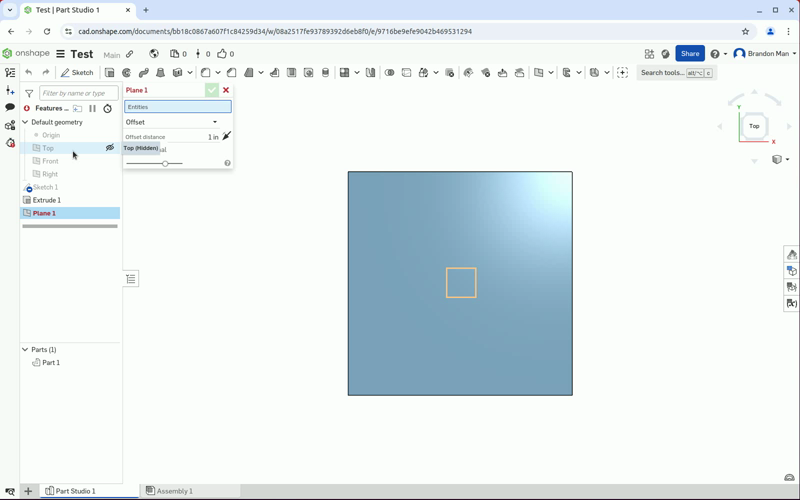
click(73, 150)
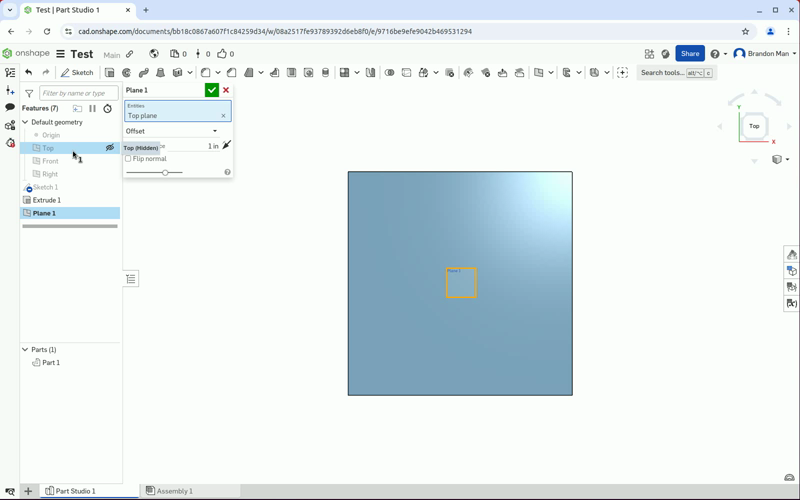
key(tab, 2)
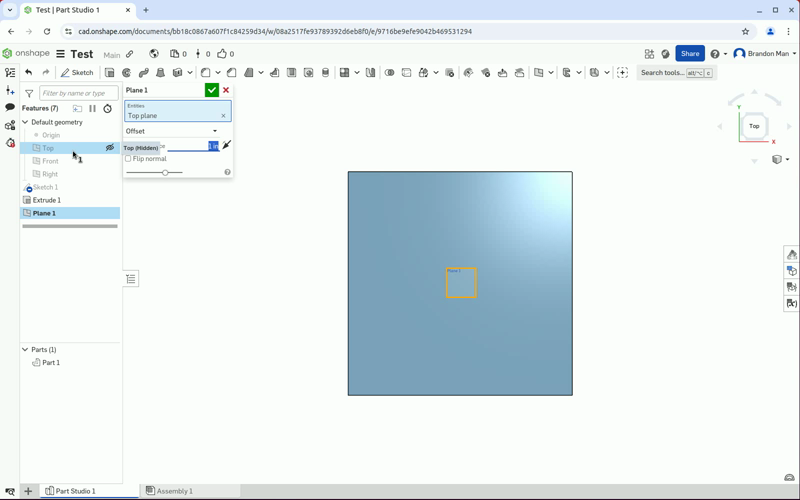
text(0.493)
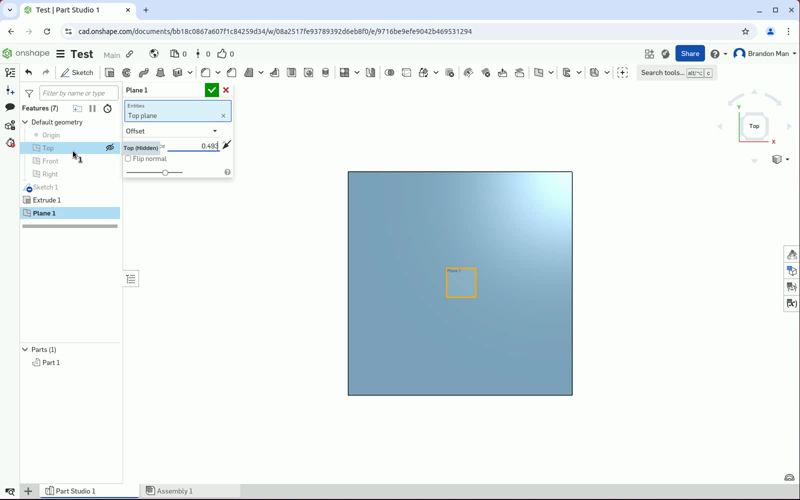
key(enter, 2)
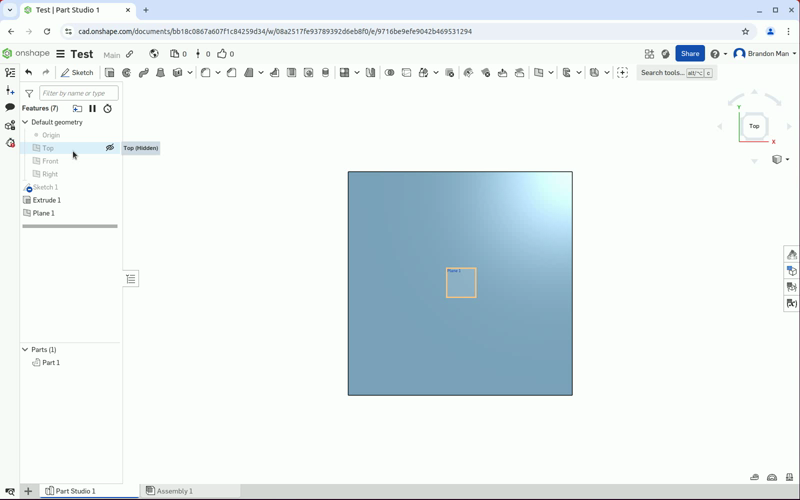
key(shift+s)
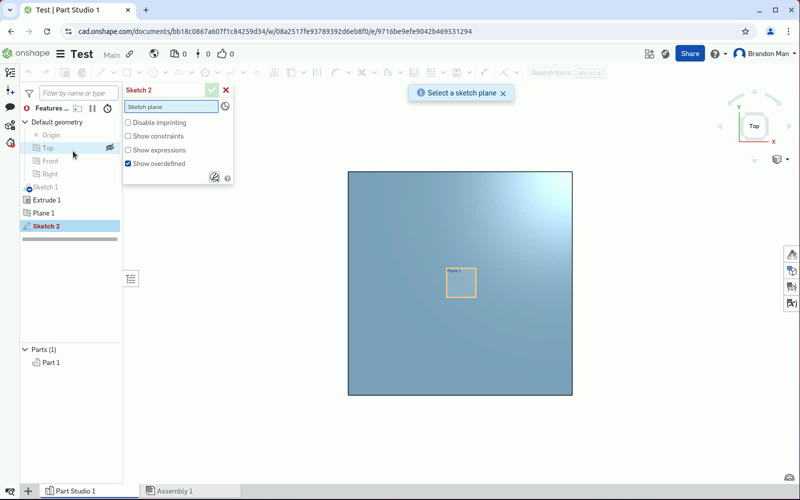
mouse_move(73, 215)
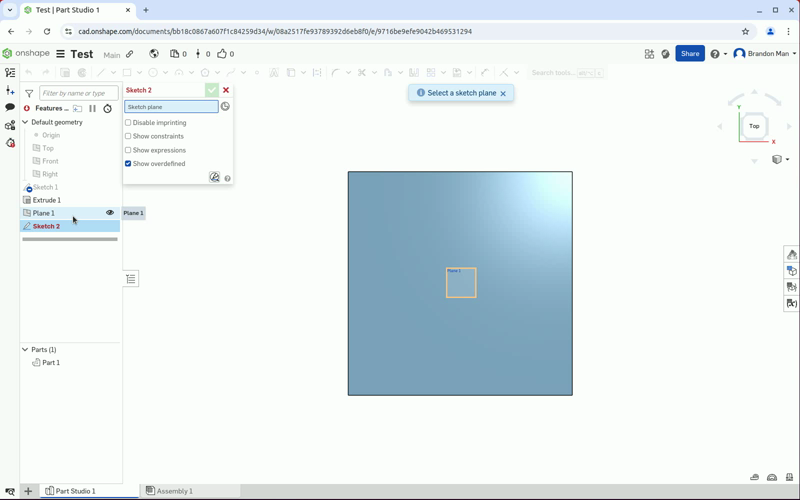
click(73, 215)
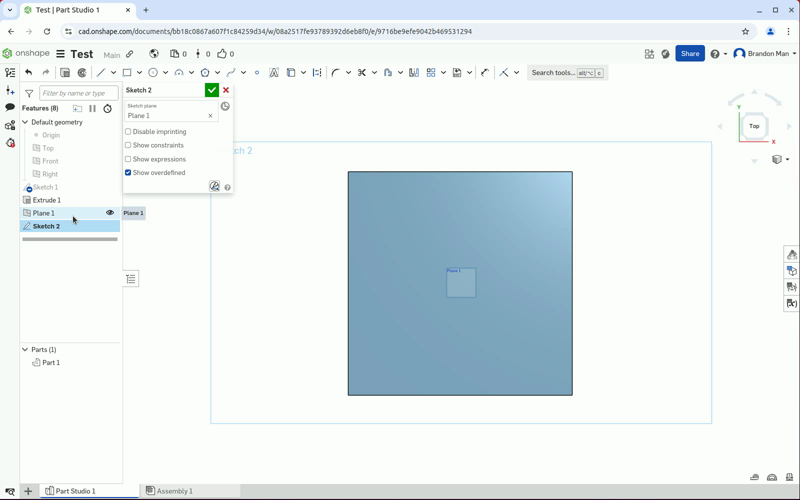
mouse_move(73, 352)
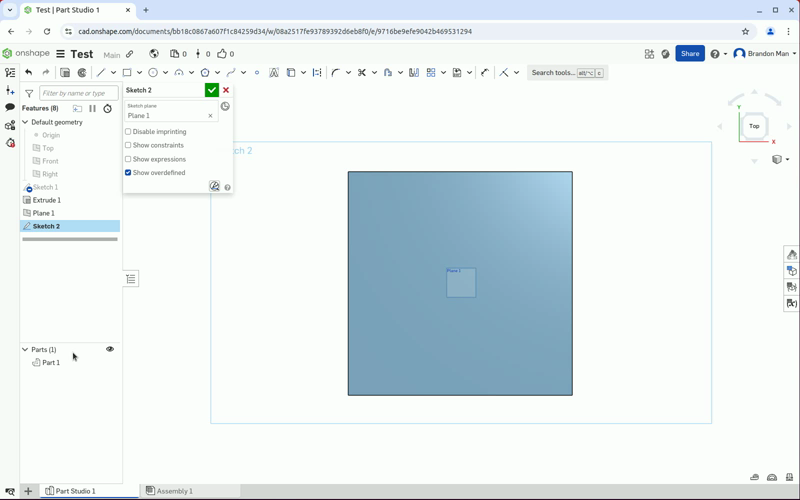
key(y)
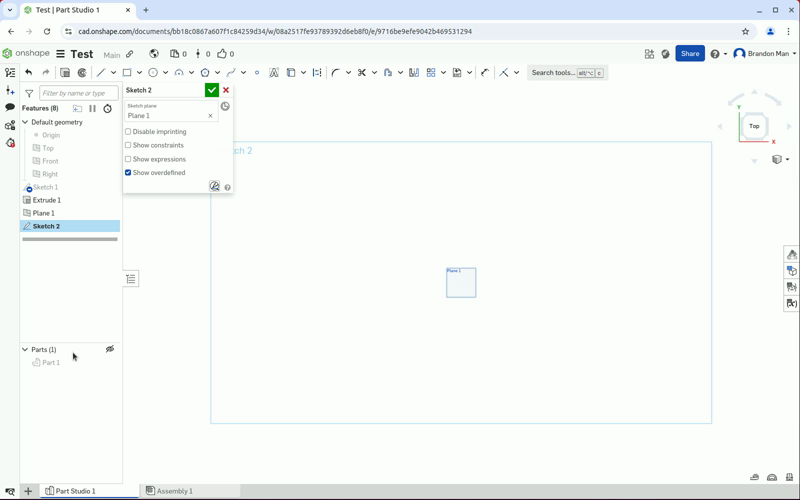
key(l)
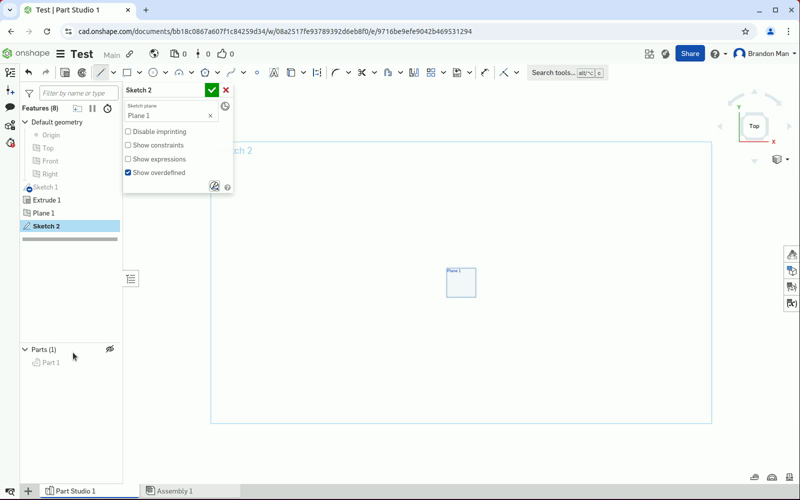
key_down(shift)
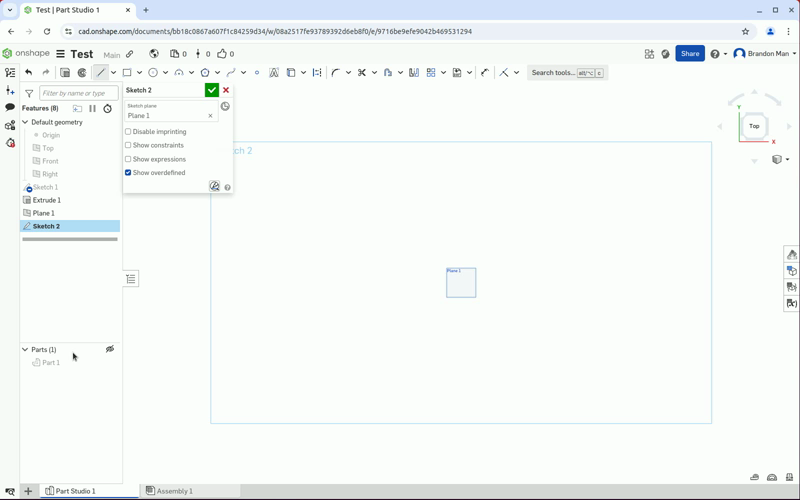
mouse_move(416, 327)
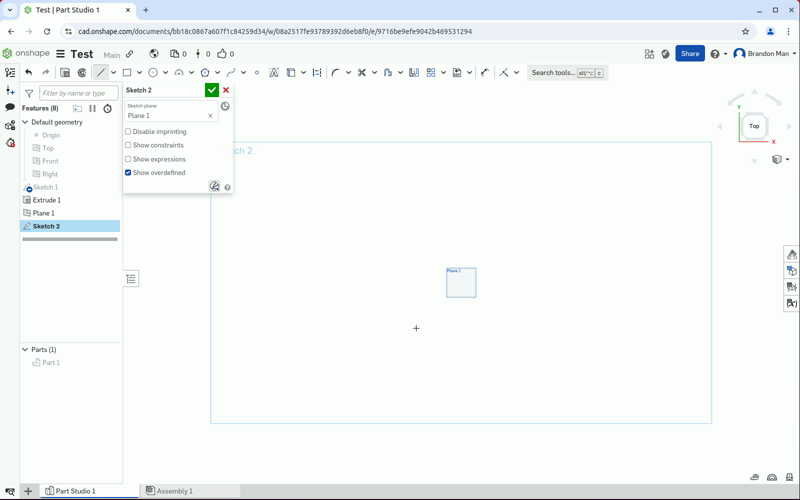
click(416, 327)
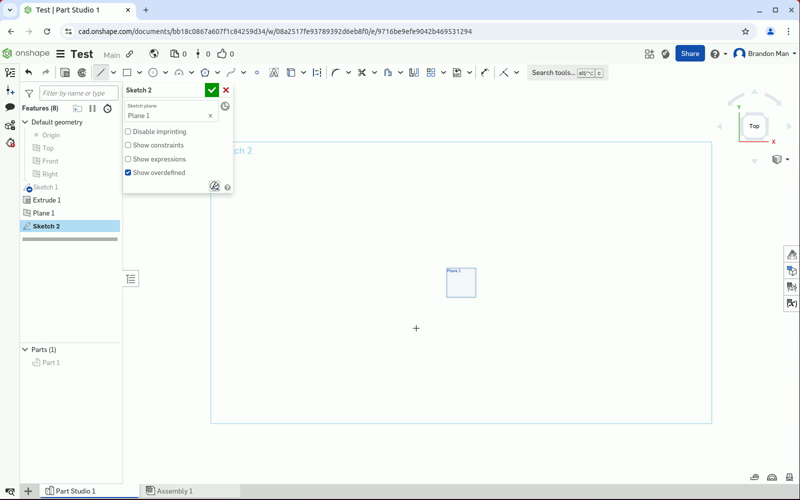
key_up(shift)
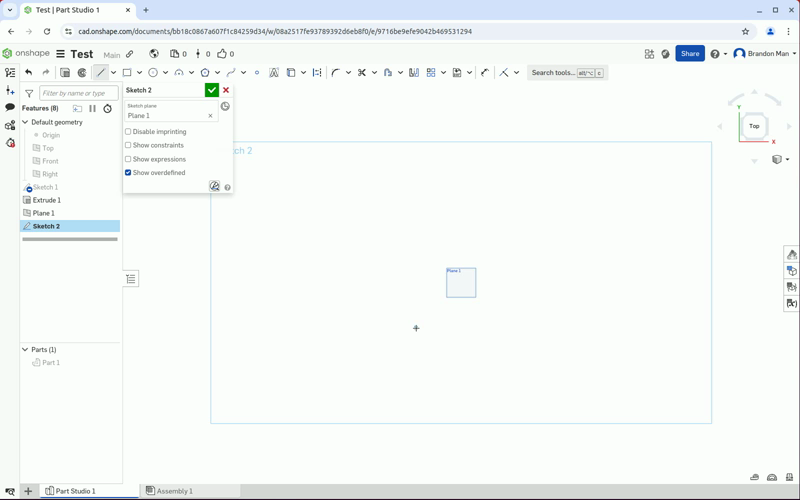
key_down(shift)
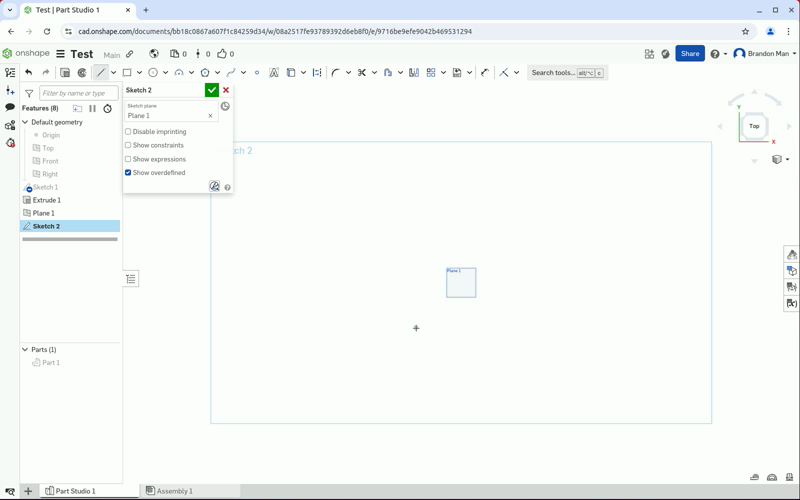
mouse_move(506, 327)
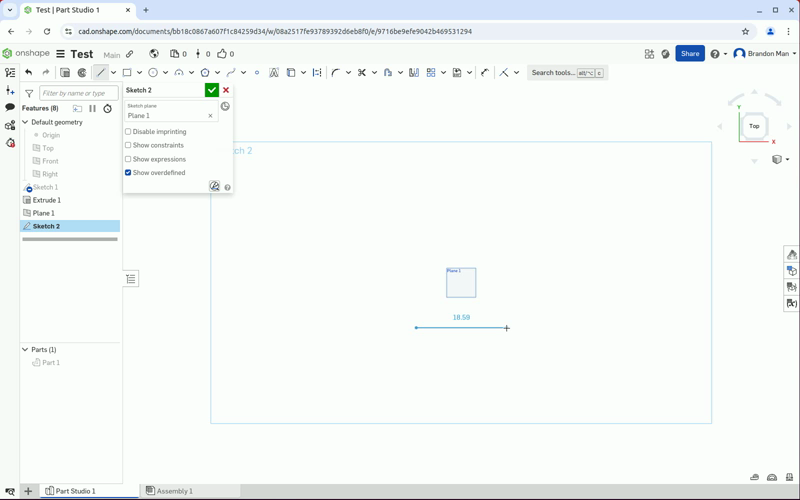
click(506, 327)
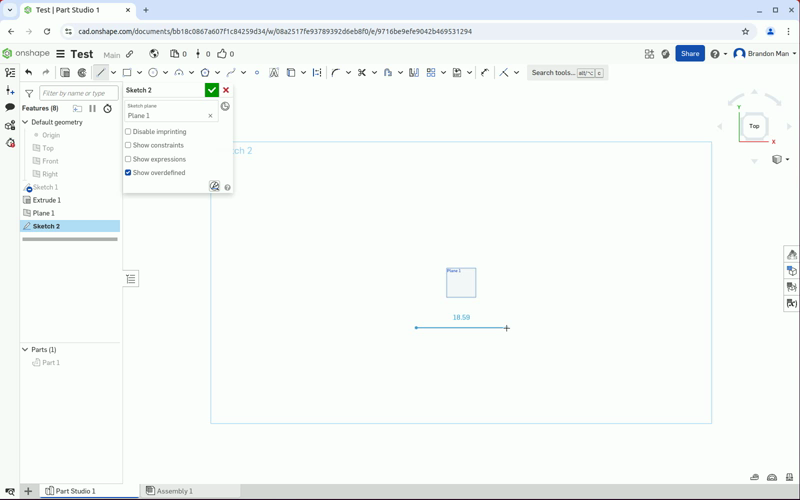
key_up(shift)
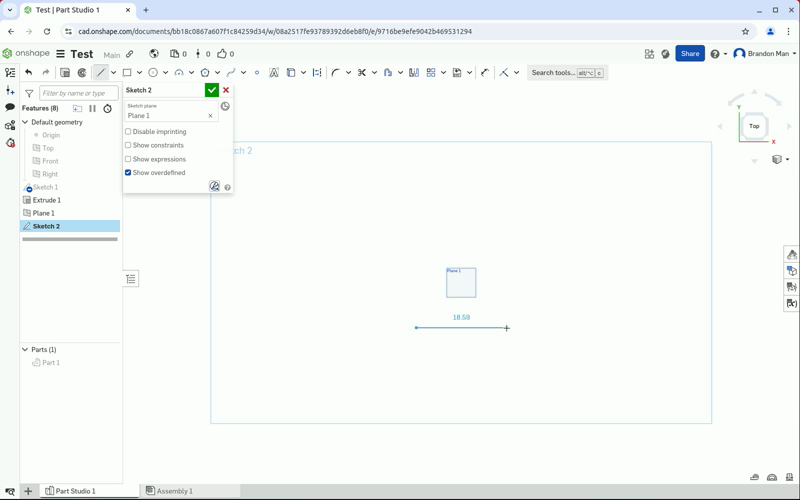
key_down(shift)
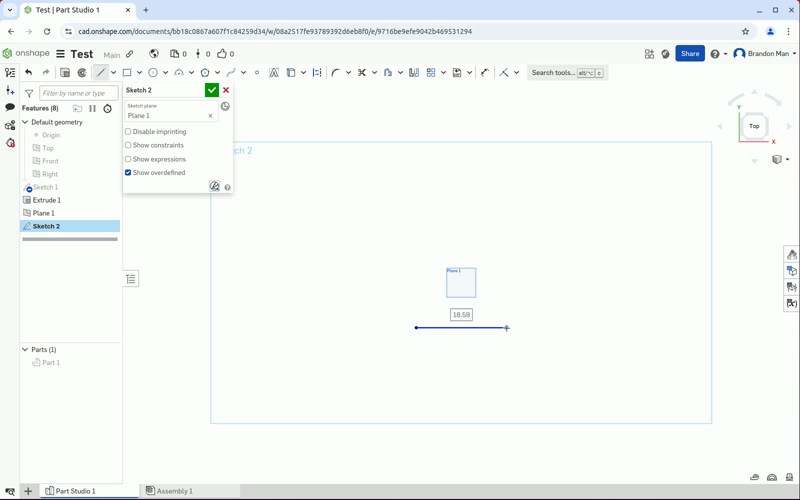
mouse_move(506, 237)
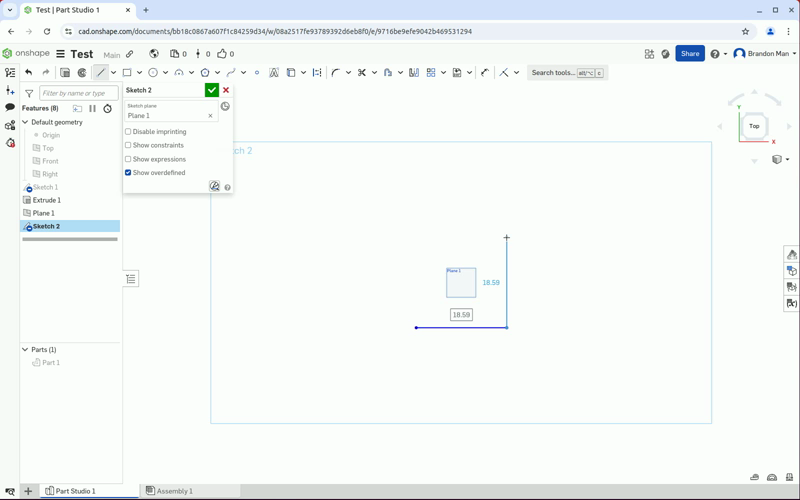
click(506, 237)
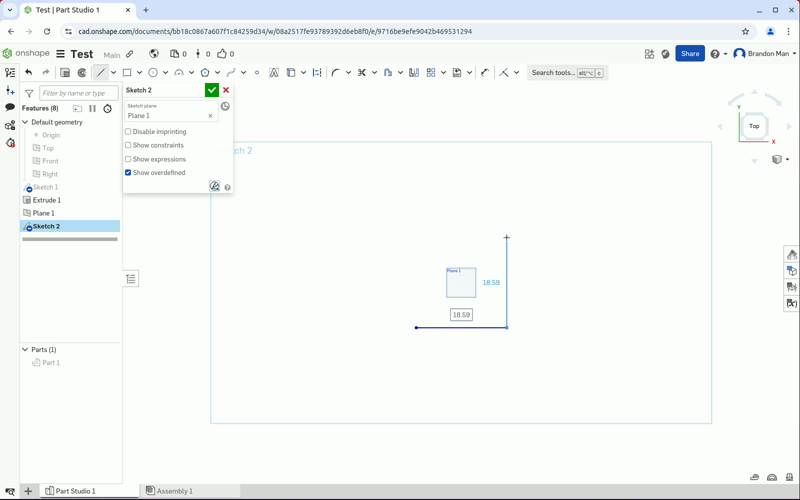
key_up(shift)
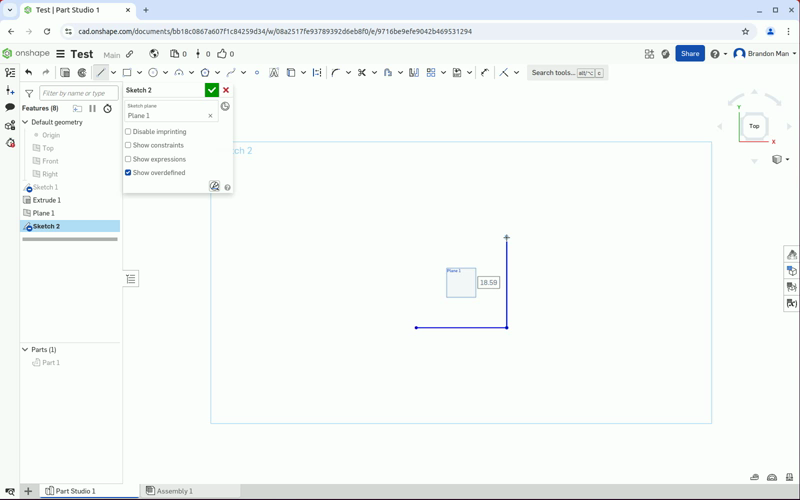
key_down(shift)
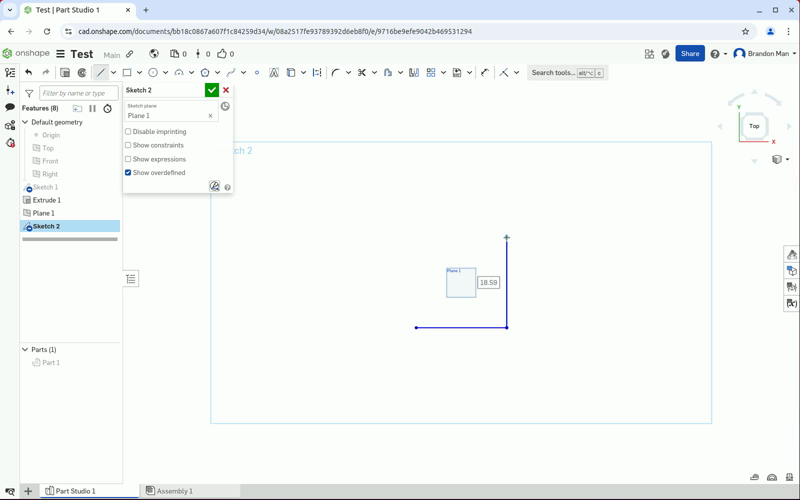
mouse_move(416, 237)
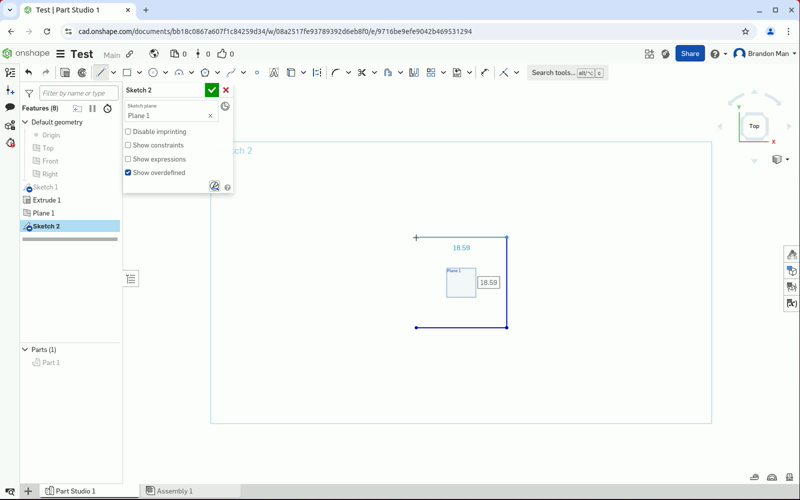
click(416, 237)
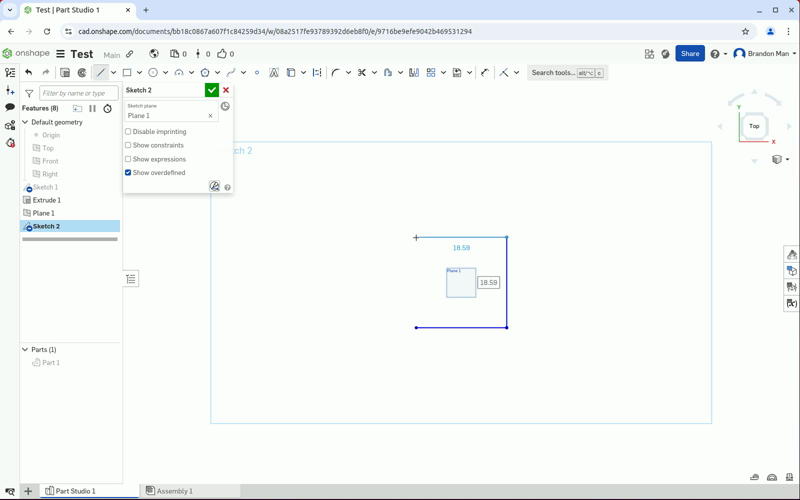
key_up(shift)
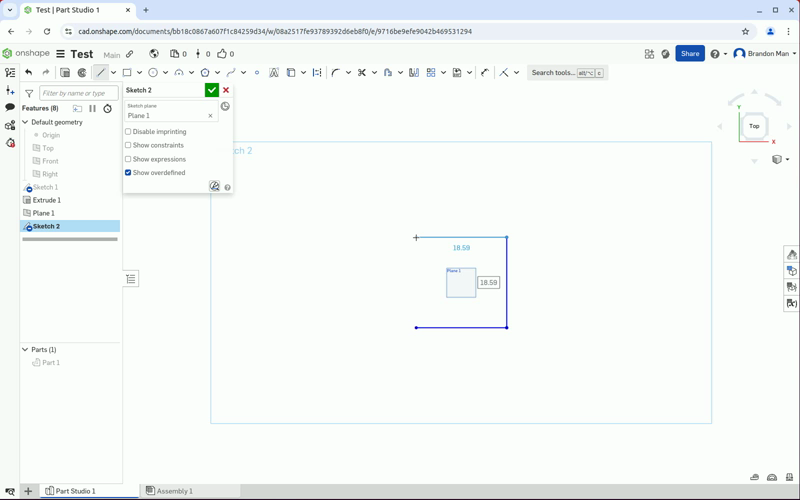
key_down(shift)
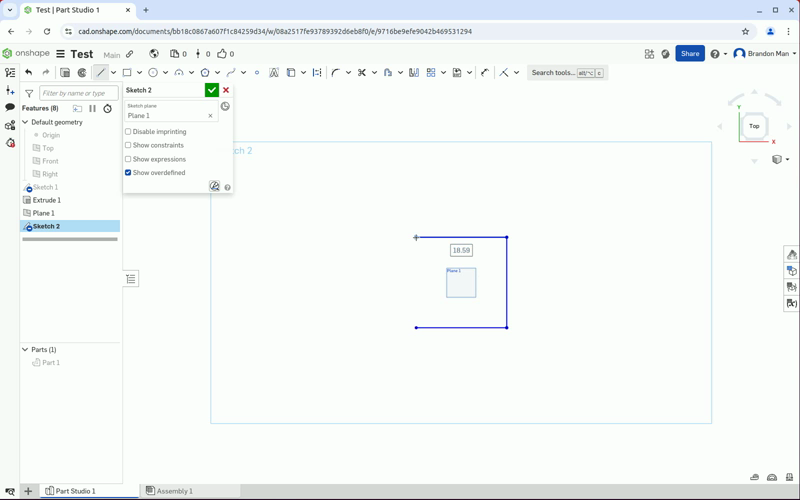
mouse_move(416, 327)
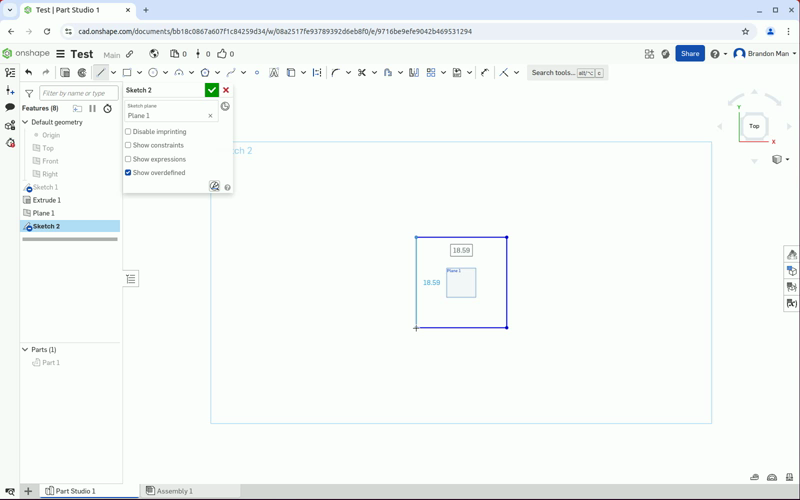
key_up(shift)
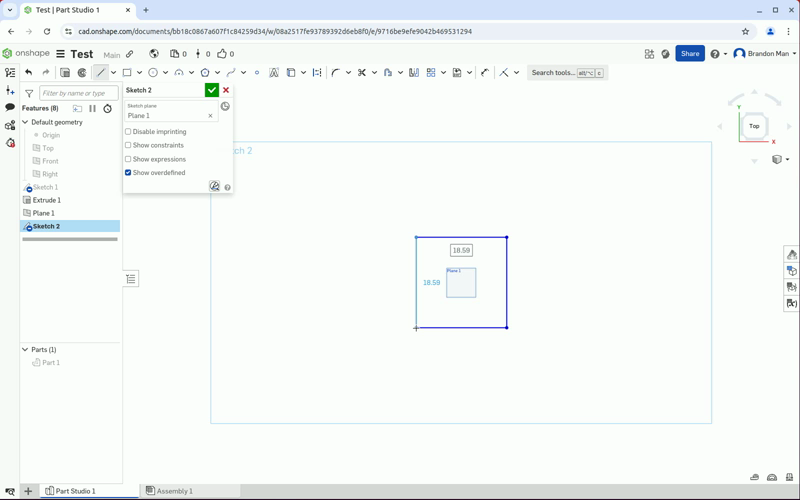
click(416, 327)
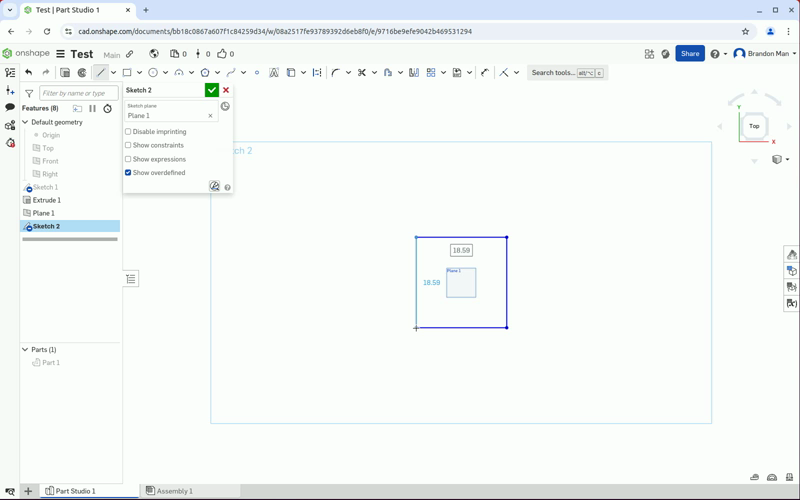
key(esc)
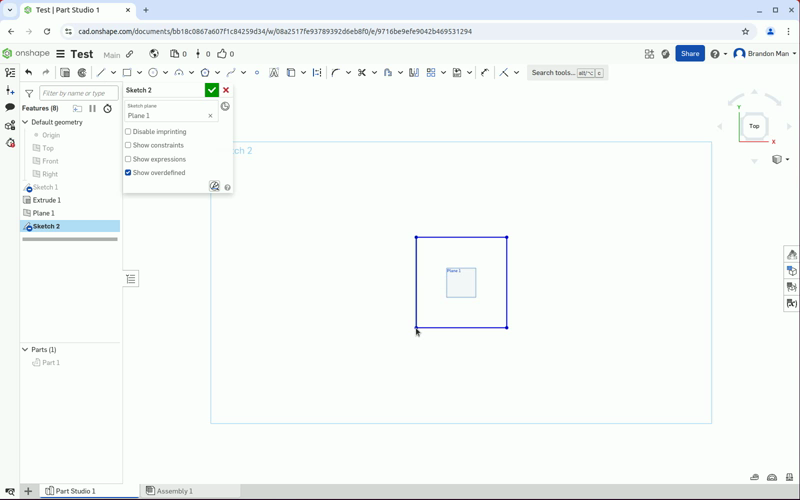
mouse_move(464, 321)
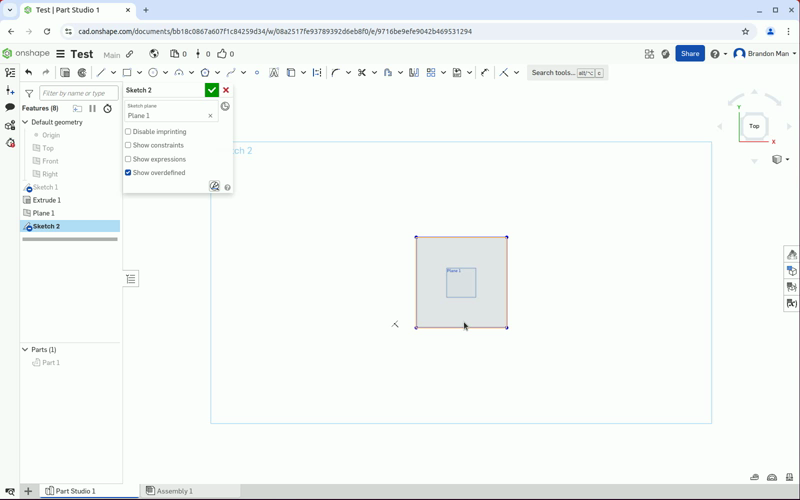
click(464, 321)
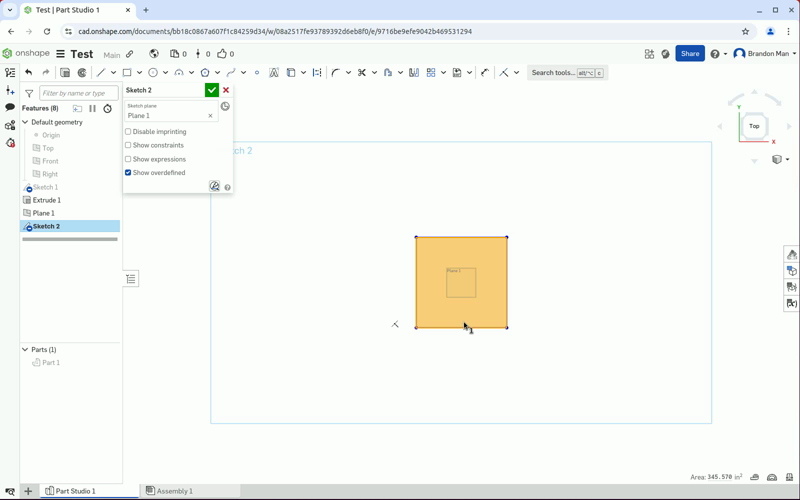
mouse_move(73, 352)
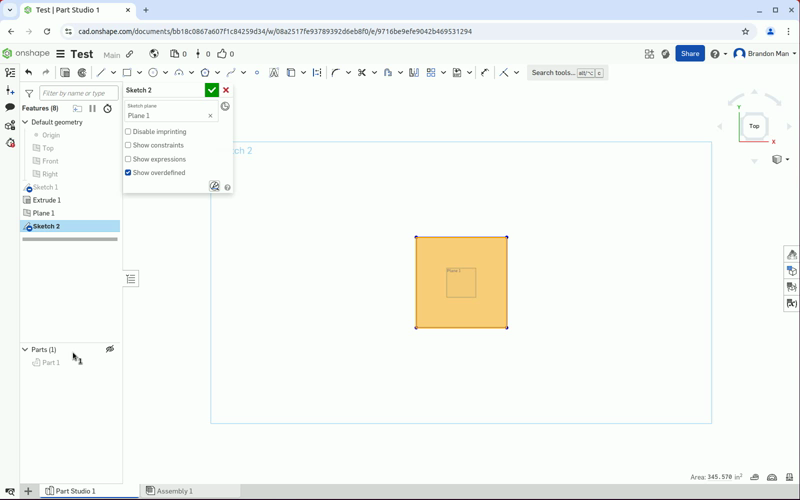
key(shift+y)
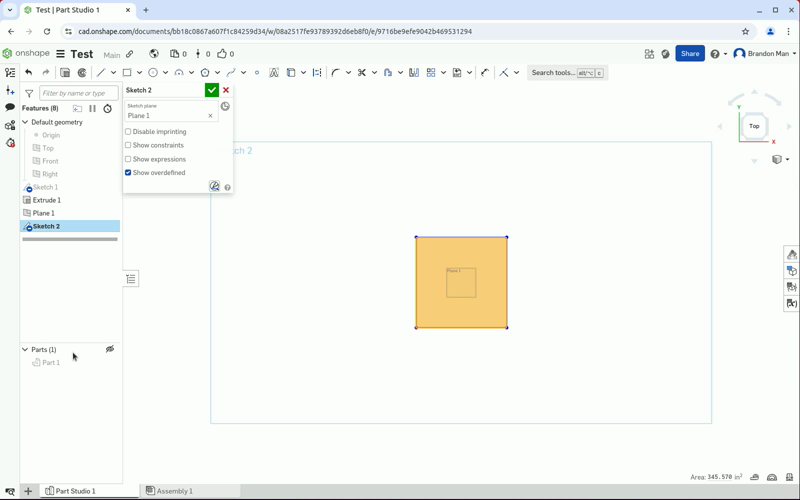
key(shift+e)
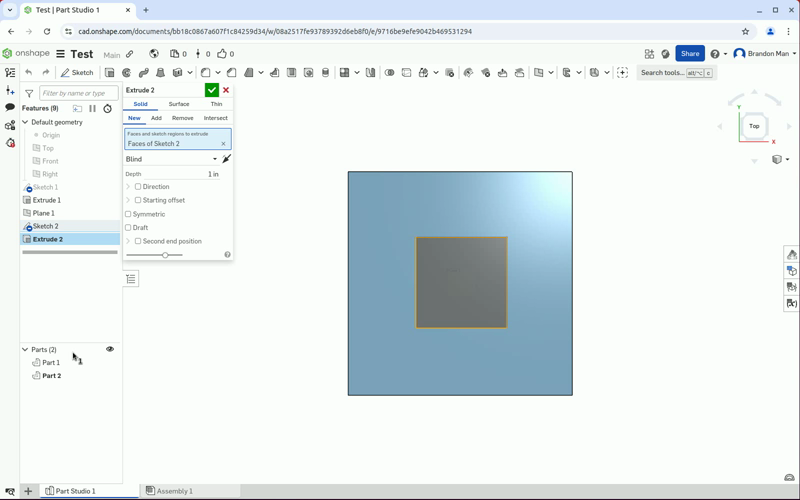
mouse_move(143, 106)
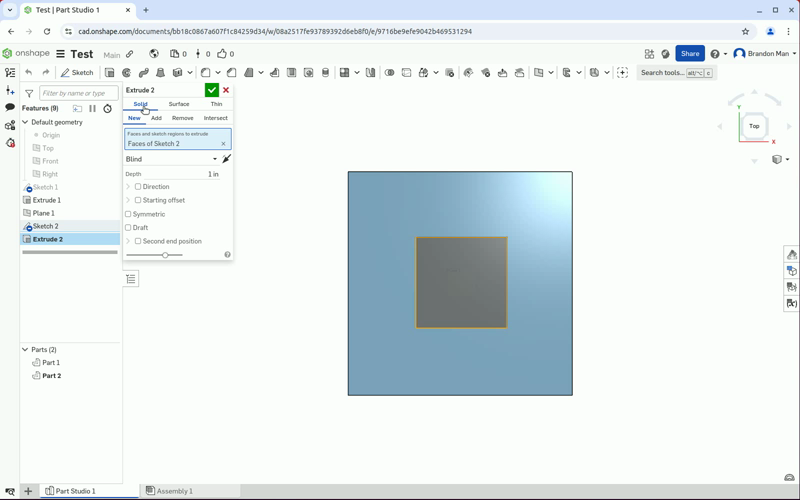
click(143, 106)
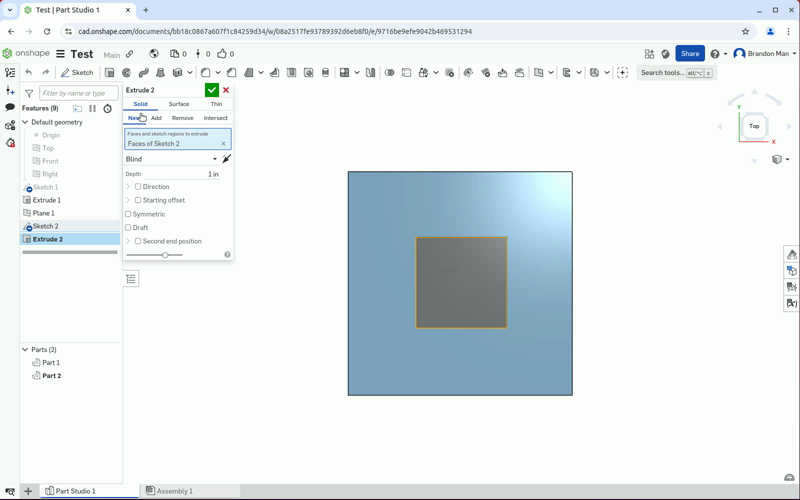
mouse_move(137, 120)
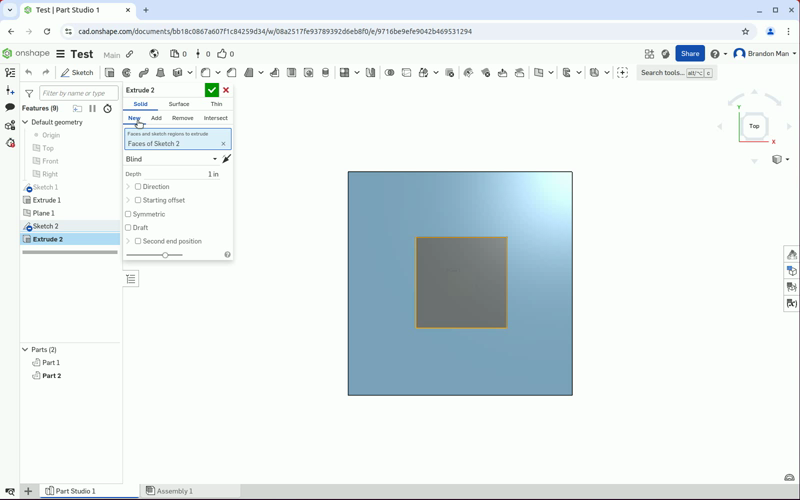
click(137, 120)
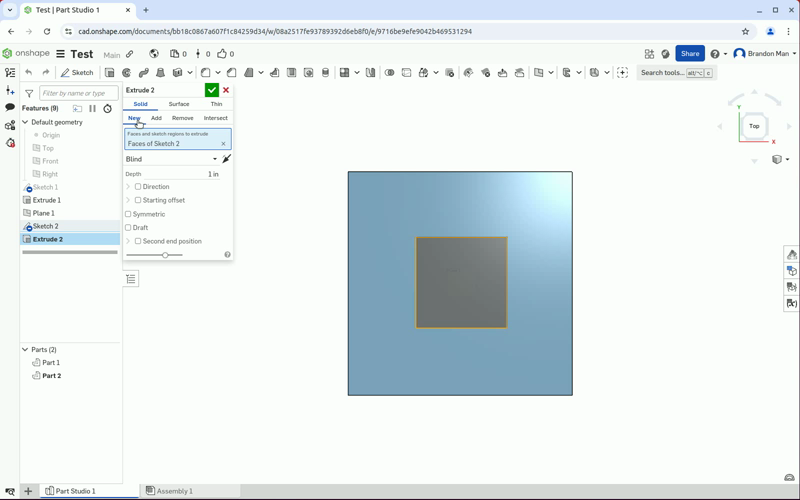
key(tab, 4)
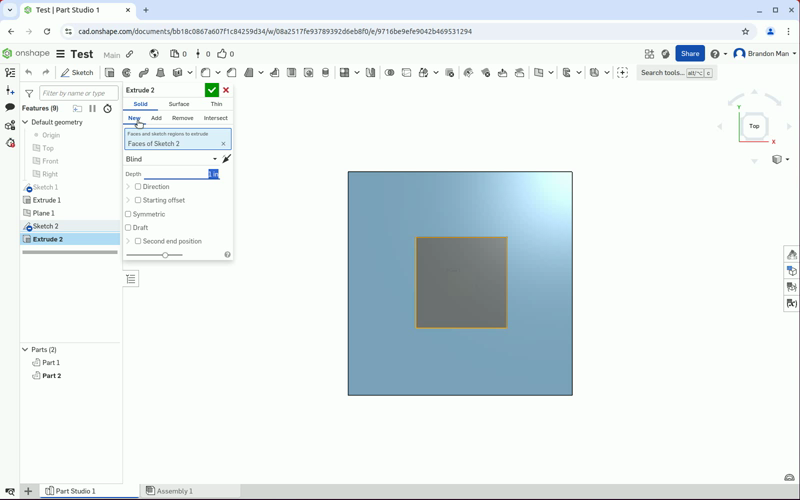
text(18.535)
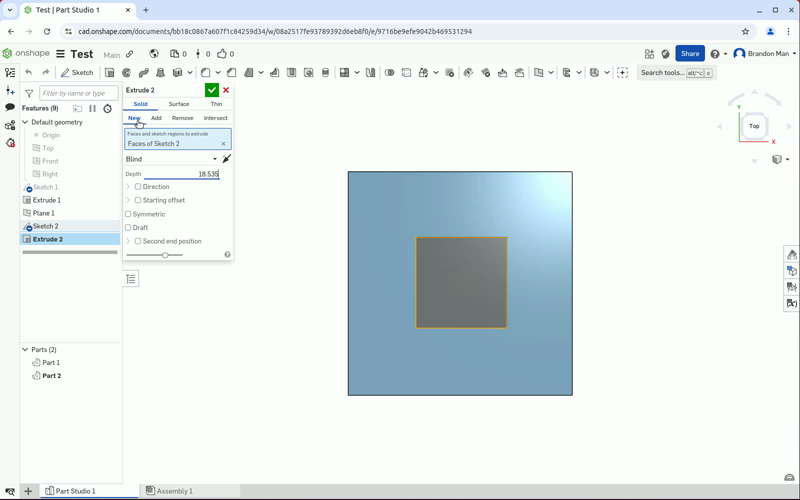
key(enter)
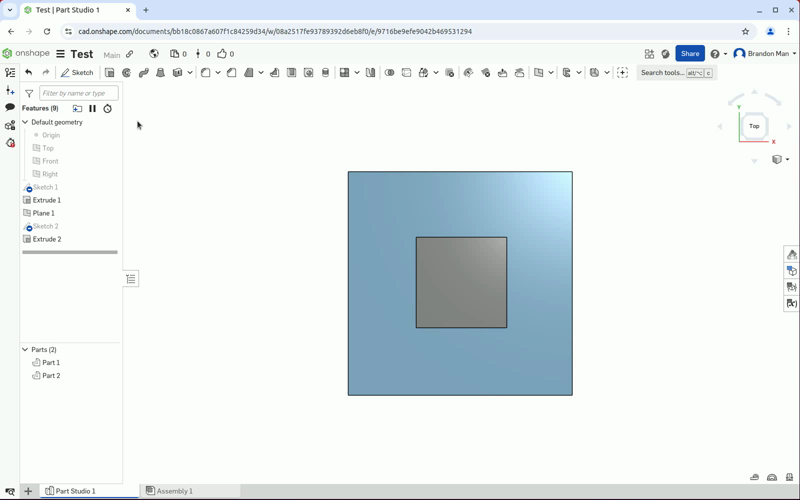
key(shift+h)
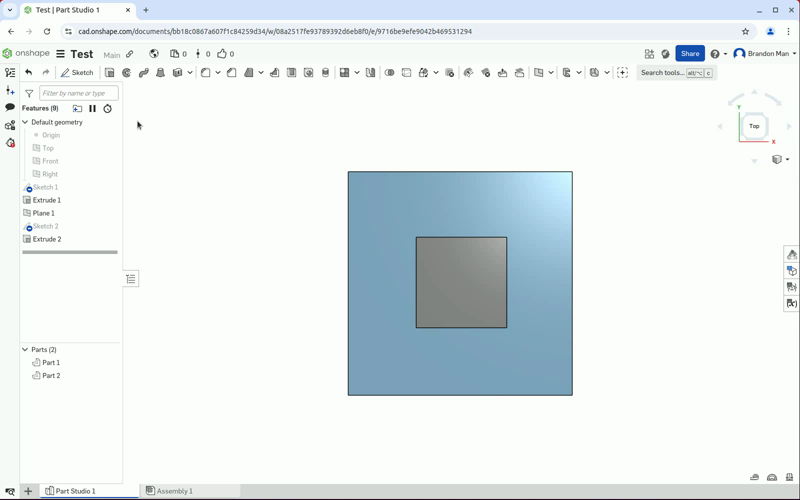
key(shift+h)
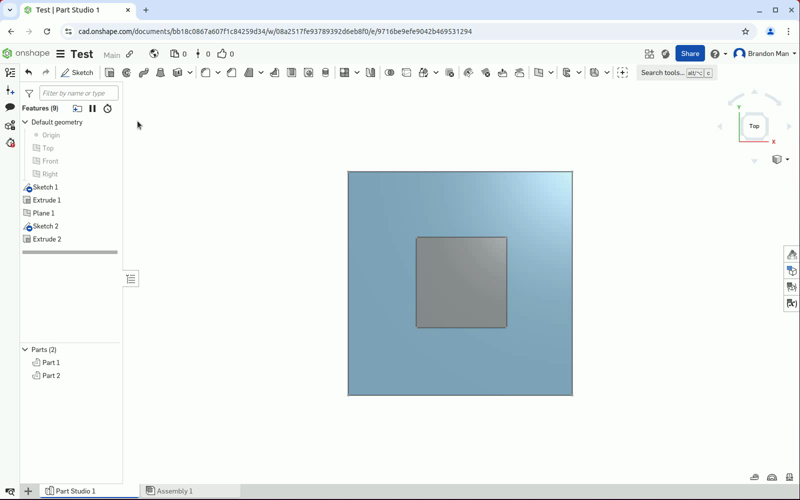
key(shift+7)
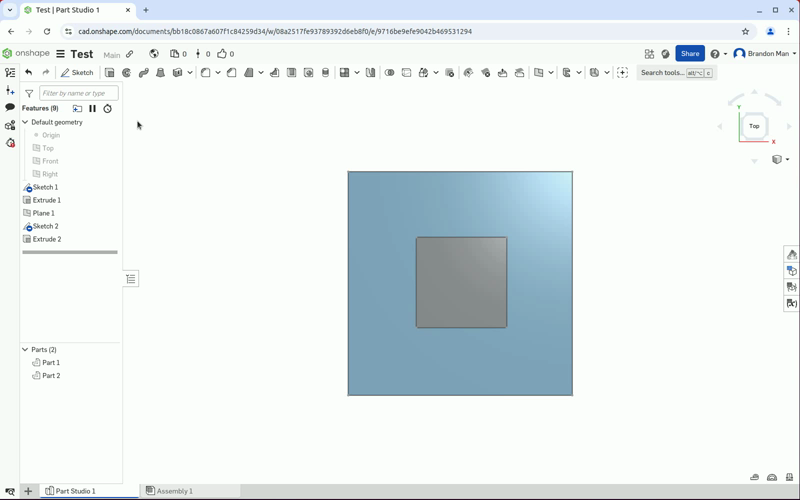
key(up, 3)
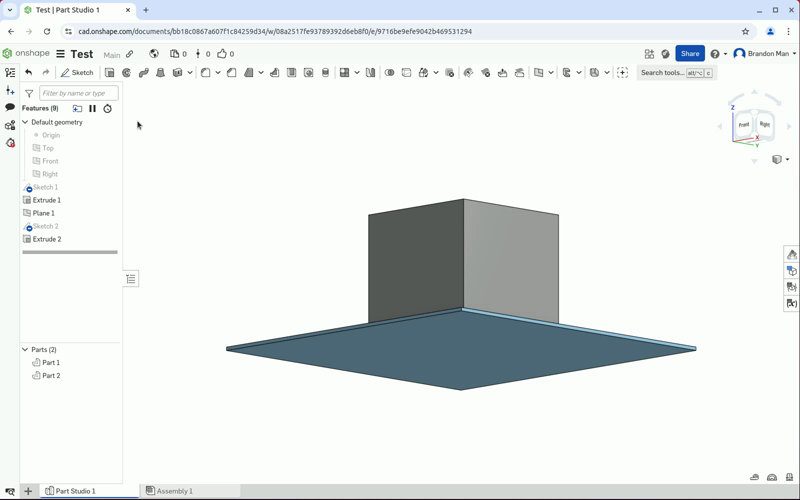
key(left, 3)
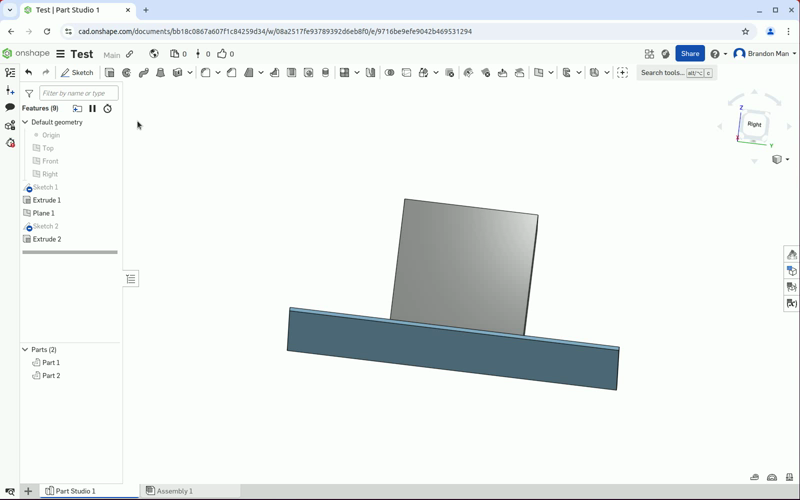
key(right, 3)
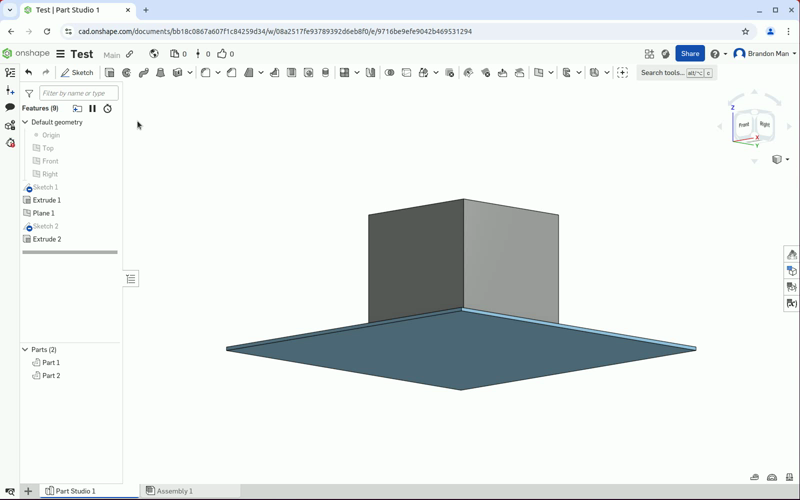
key(down, 3)
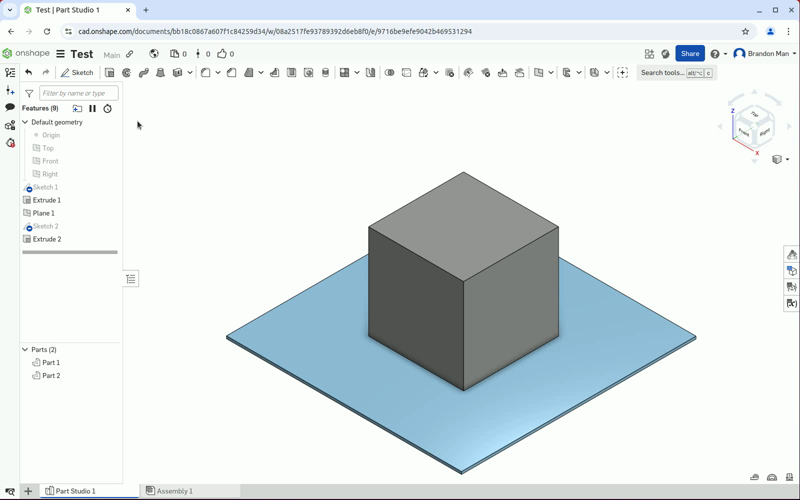
mouse_move(73, 189)
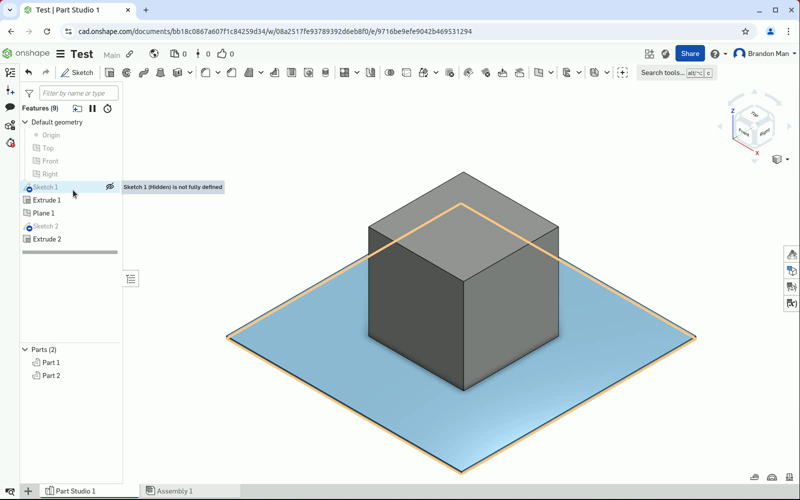
click(73, 189)